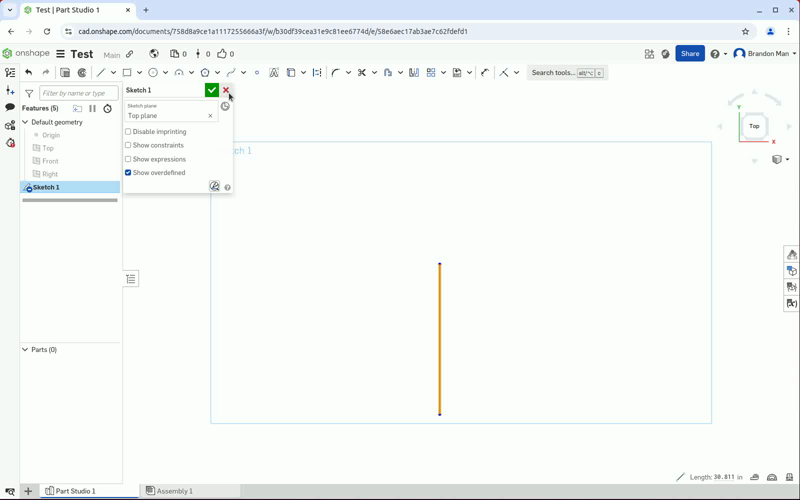
key(shift+h)
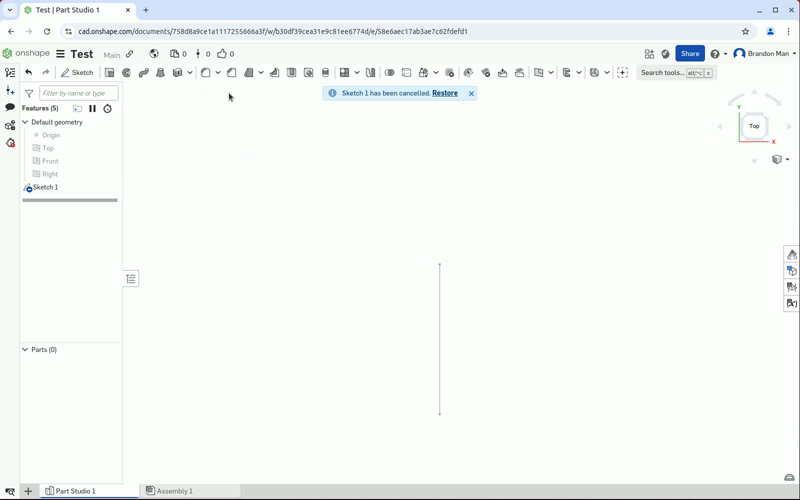
key(shift+s)
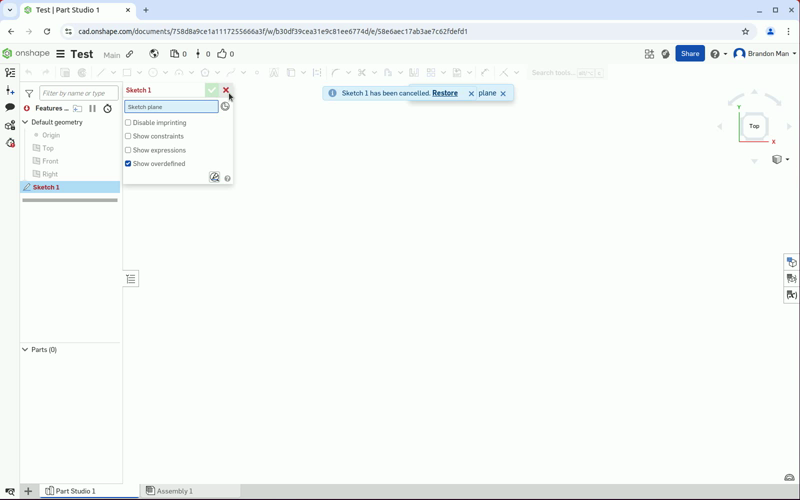
mouse_move(73, 150)
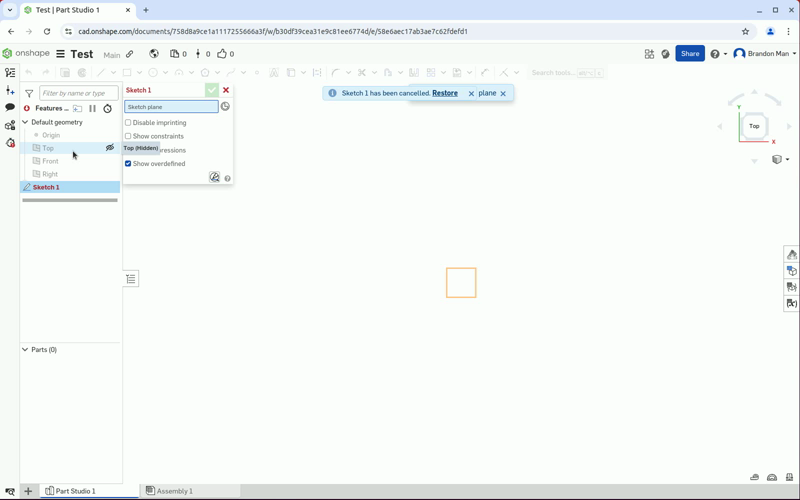
click(73, 150)
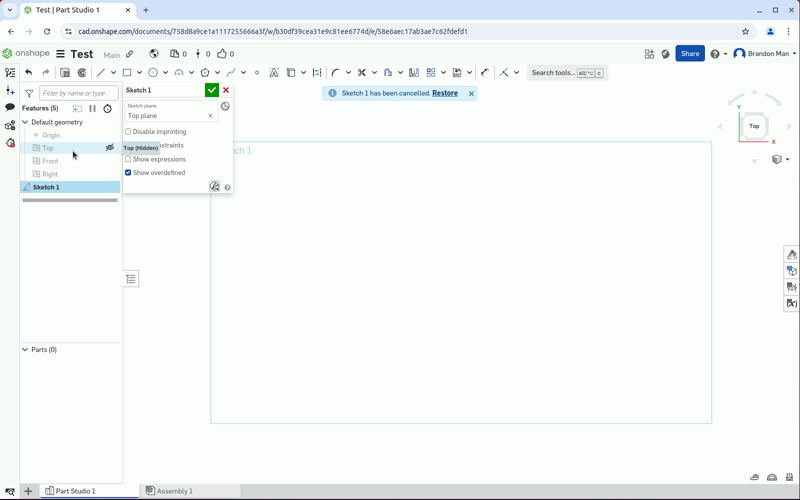
mouse_move(73, 352)
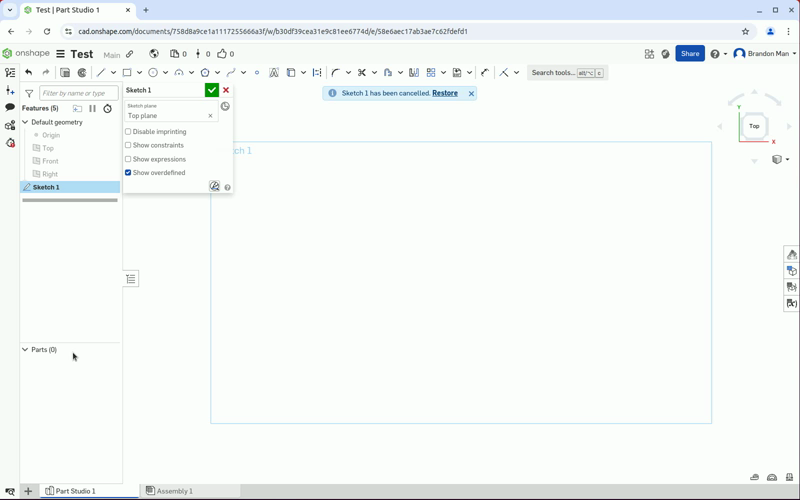
key(y)
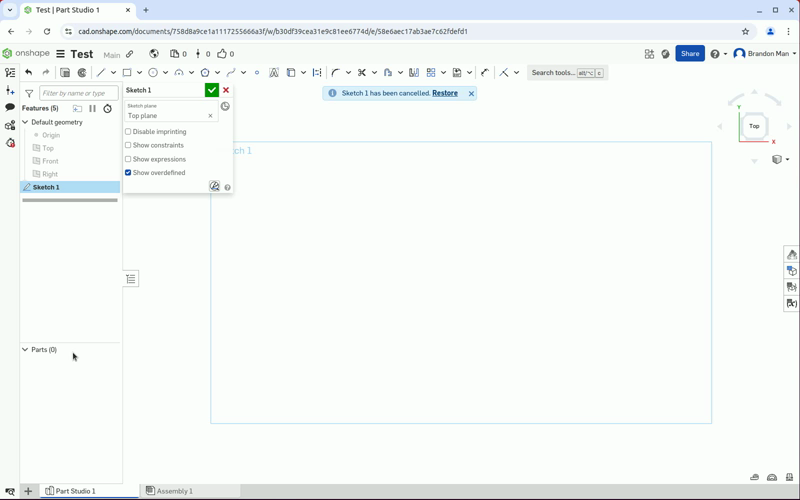
key(c)
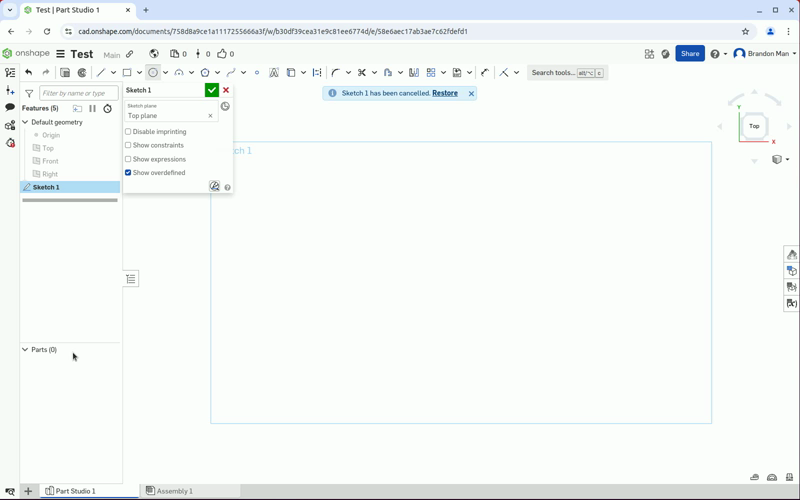
key_down(shift)
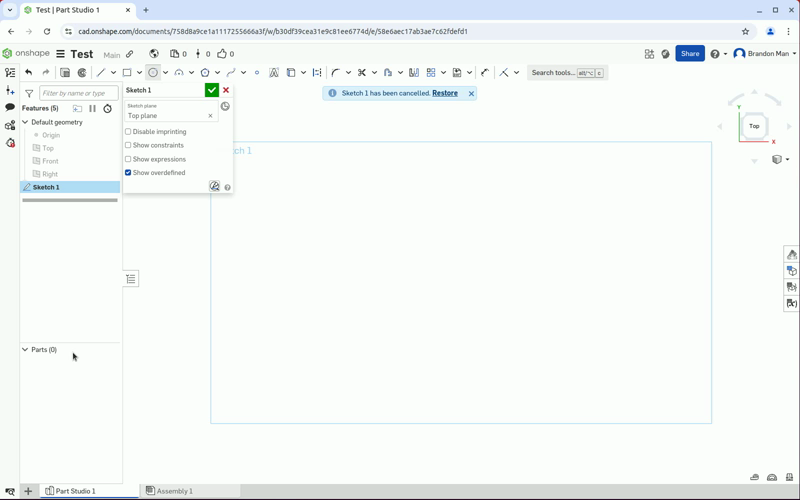
mouse_move(461, 282)
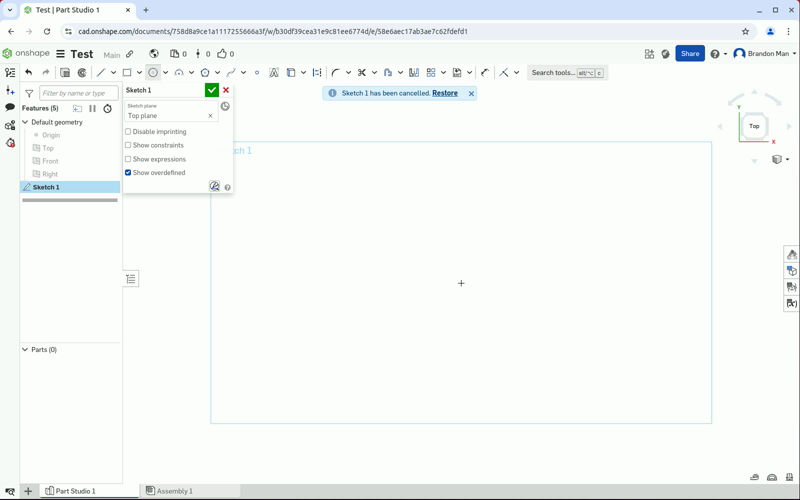
click(461, 282)
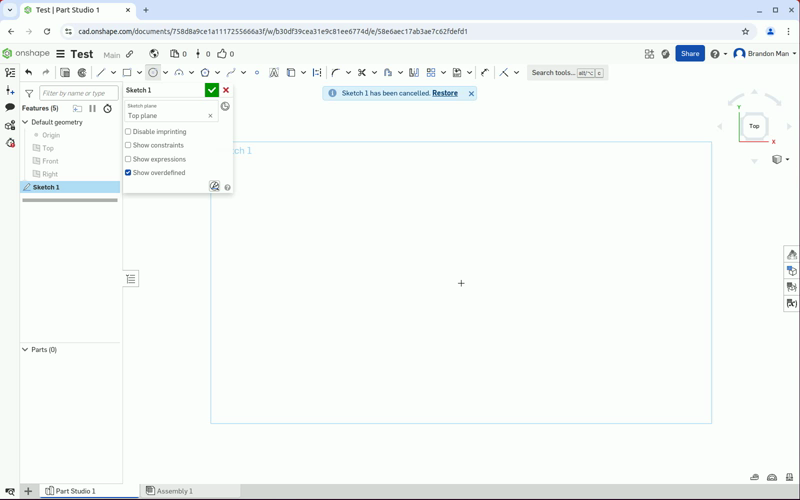
key_up(shift)
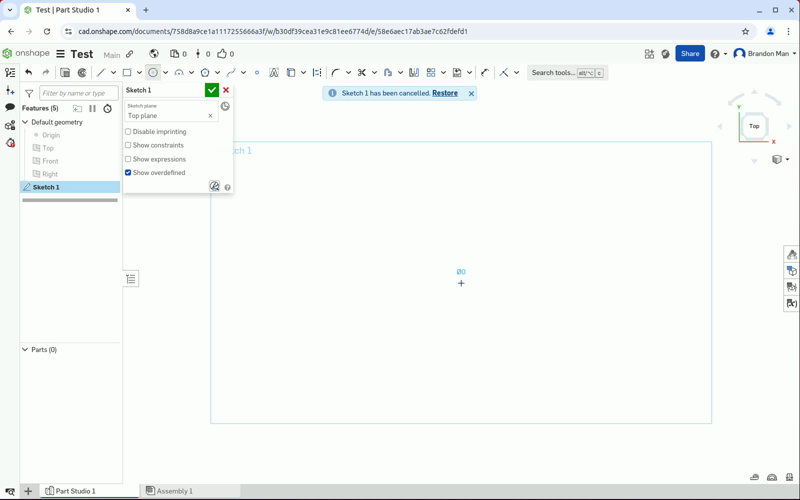
mouse_move(574, 282)
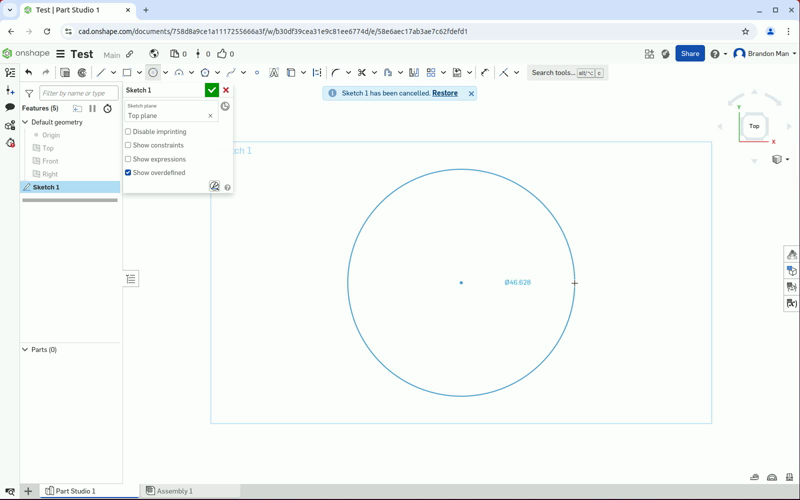
click(574, 282)
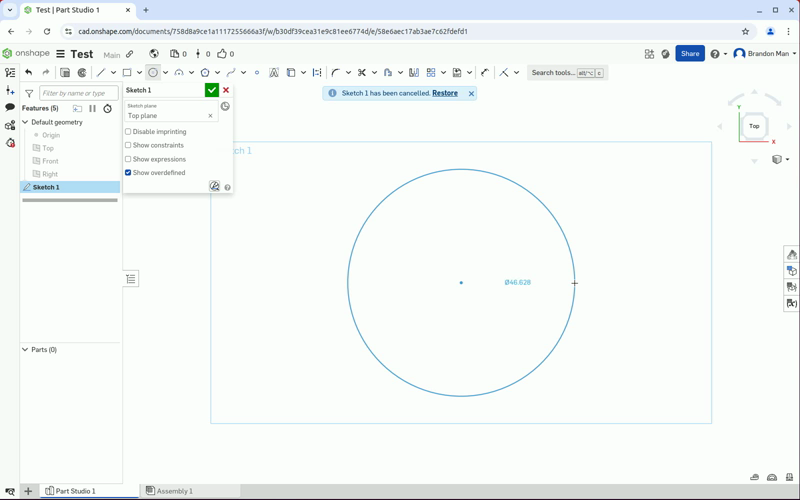
key(esc)
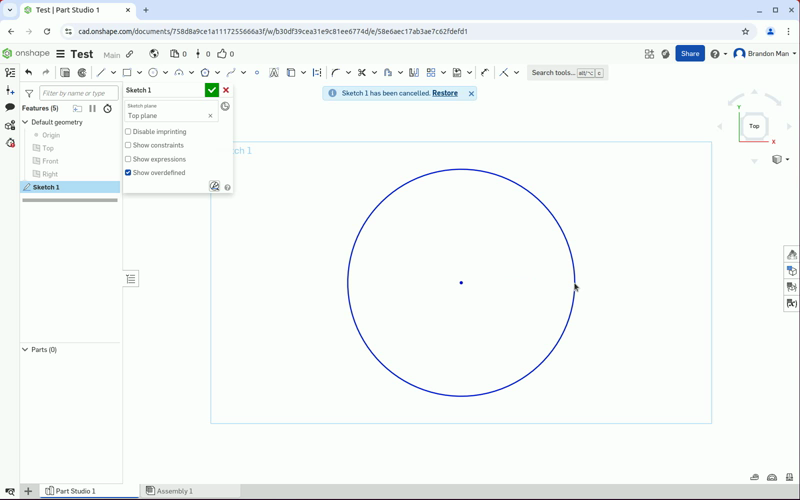
mouse_move(413, 338)
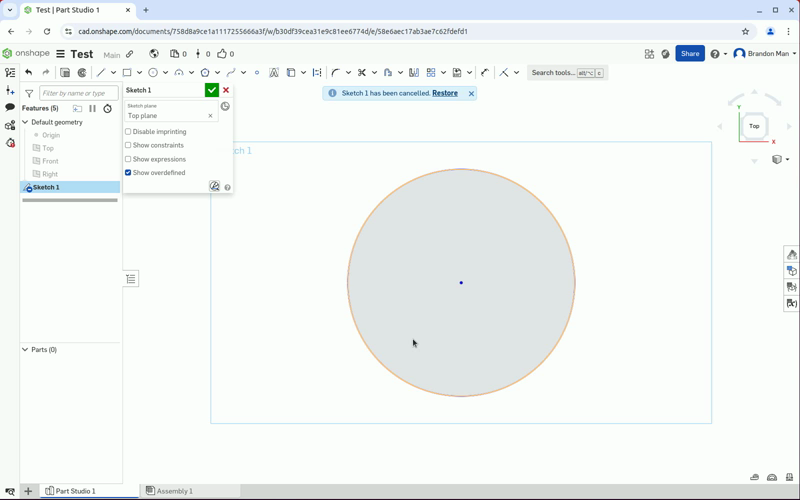
click(413, 338)
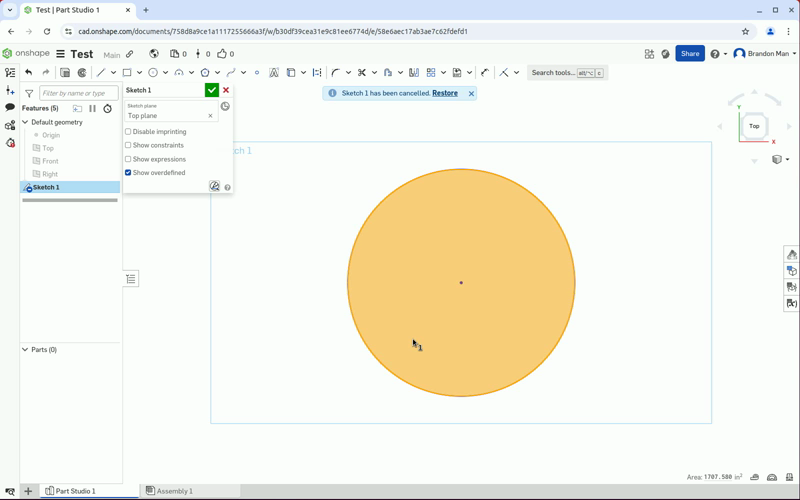
mouse_move(73, 352)
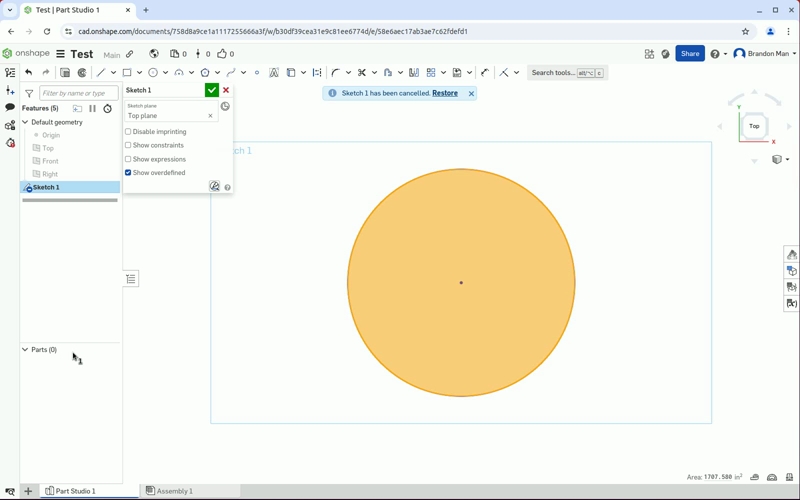
key(shift+y)
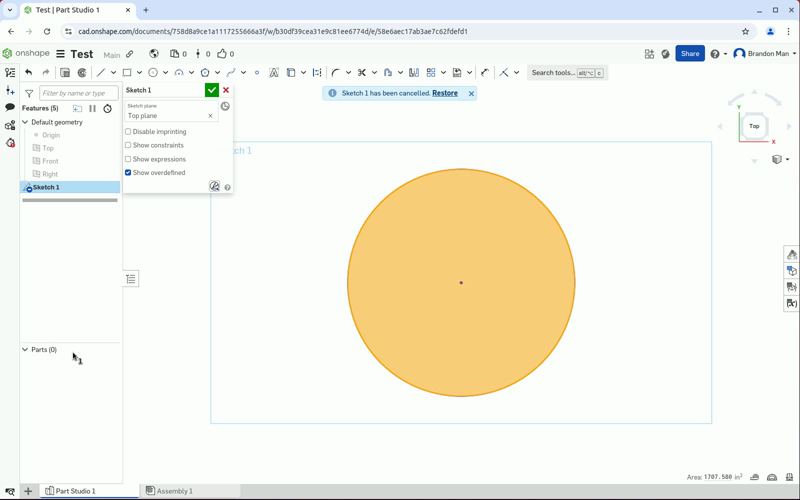
key(shift+e)
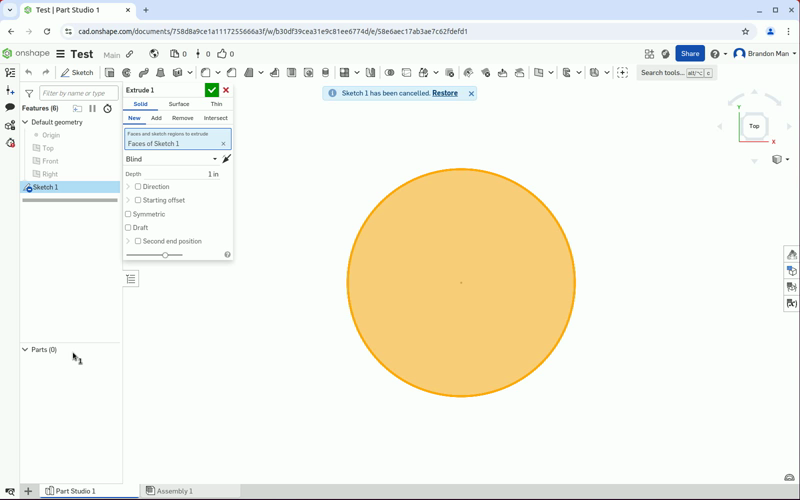
mouse_move(143, 106)
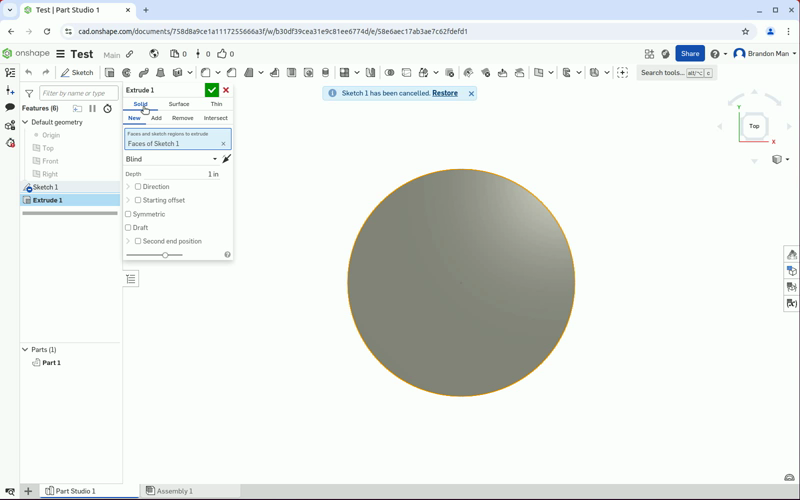
click(143, 106)
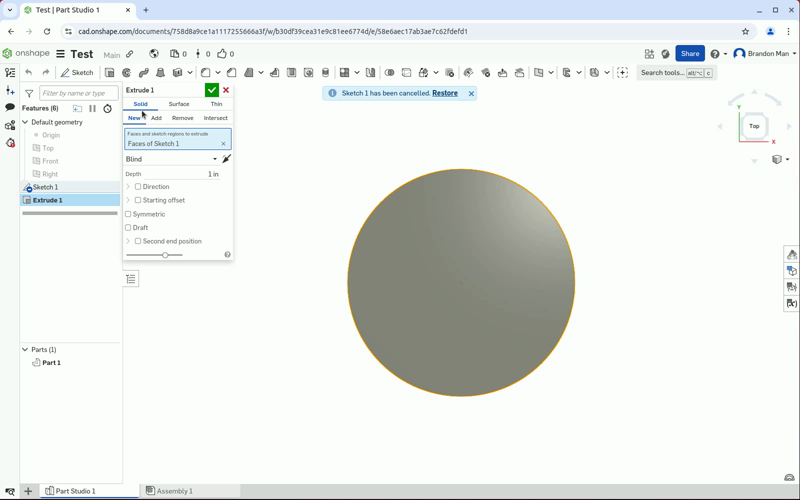
mouse_move(137, 120)
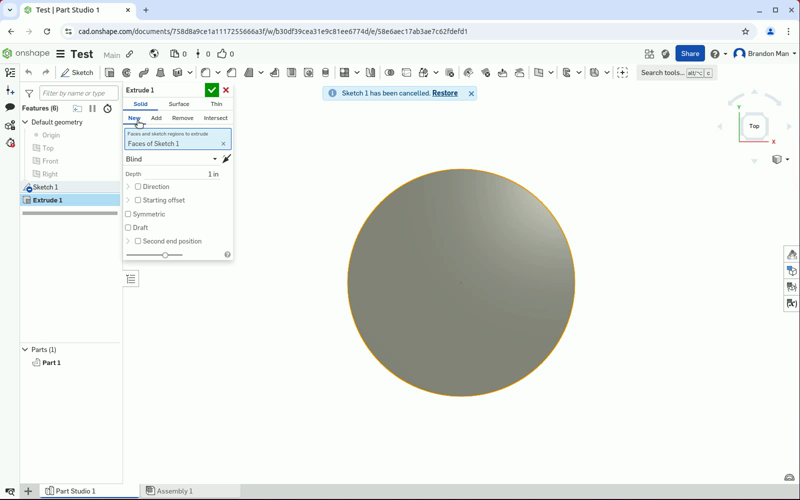
click(137, 120)
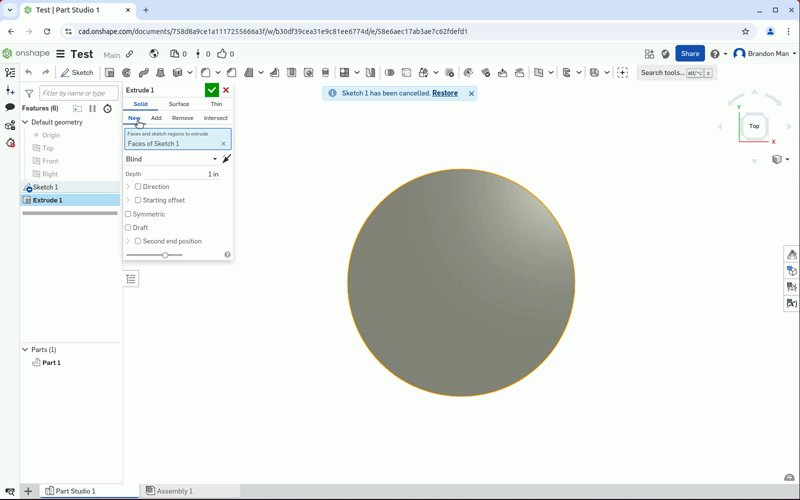
key(tab, 4)
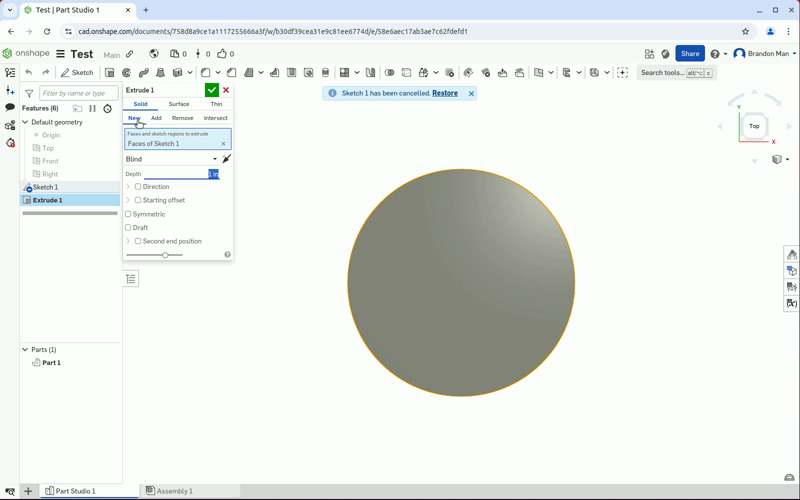
text(23.108)
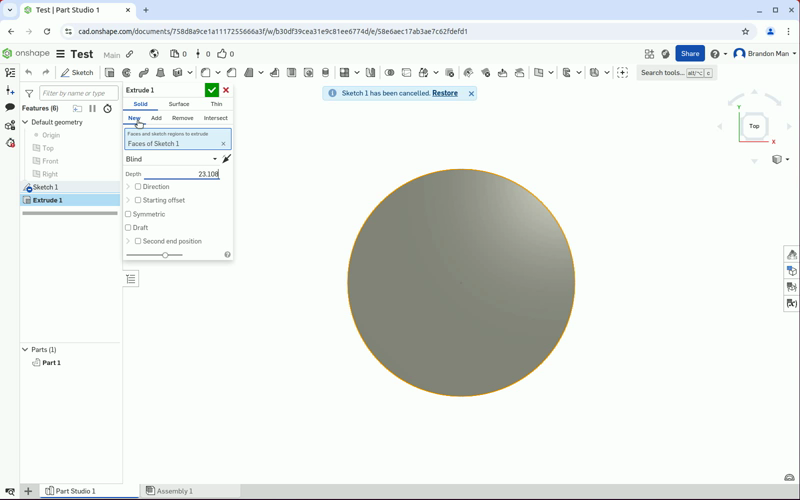
key(enter)
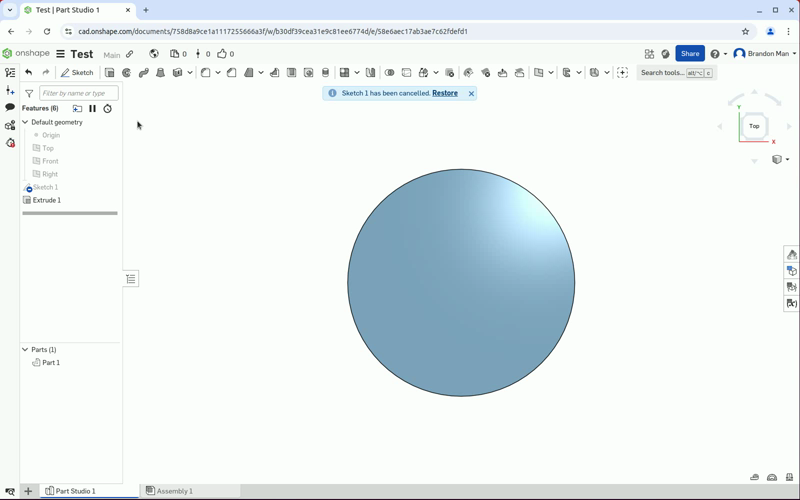
key(shift+h)
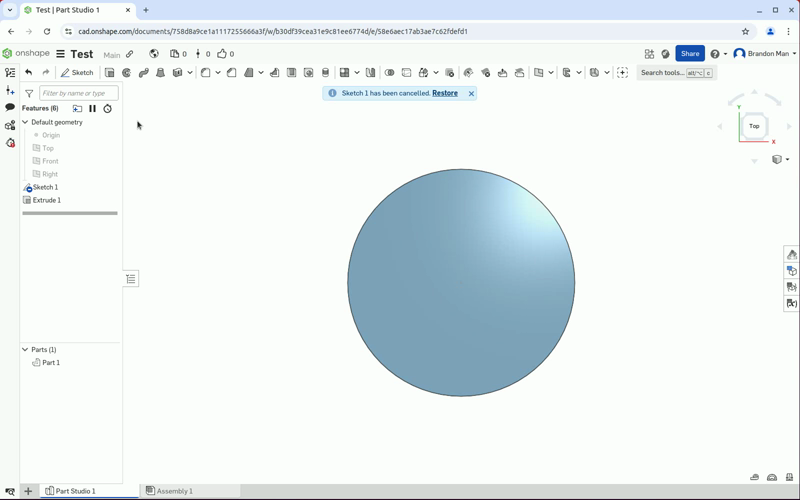
key(shift+h)
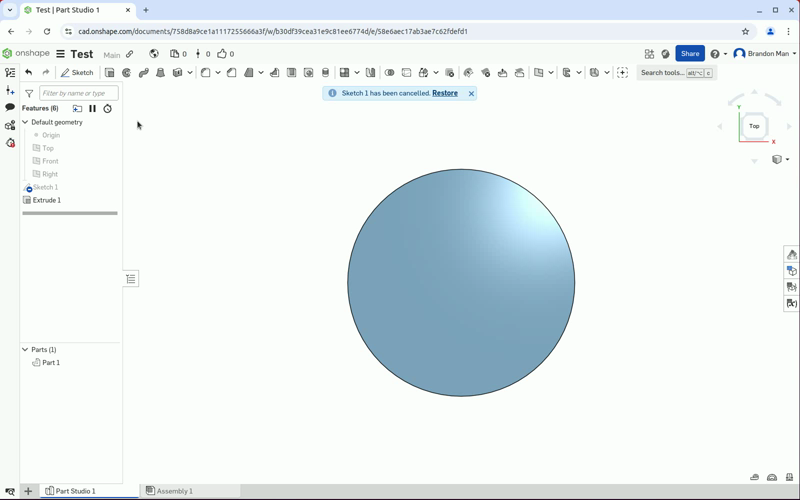
mouse_move(73, 189)
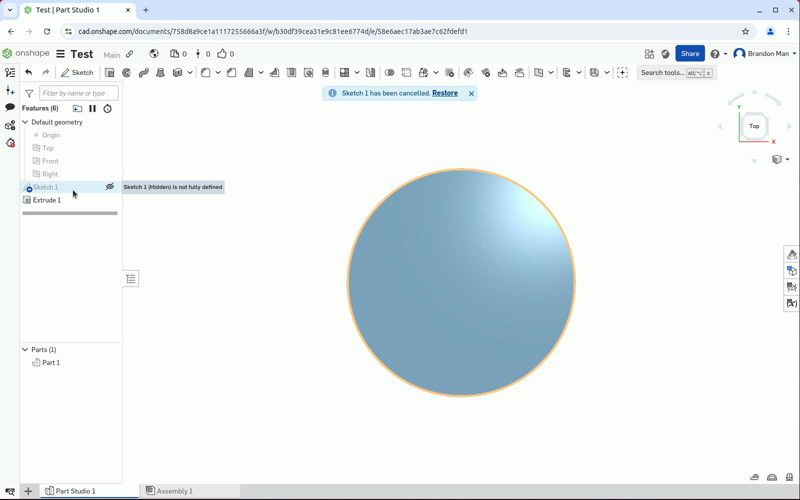
click(73, 189)
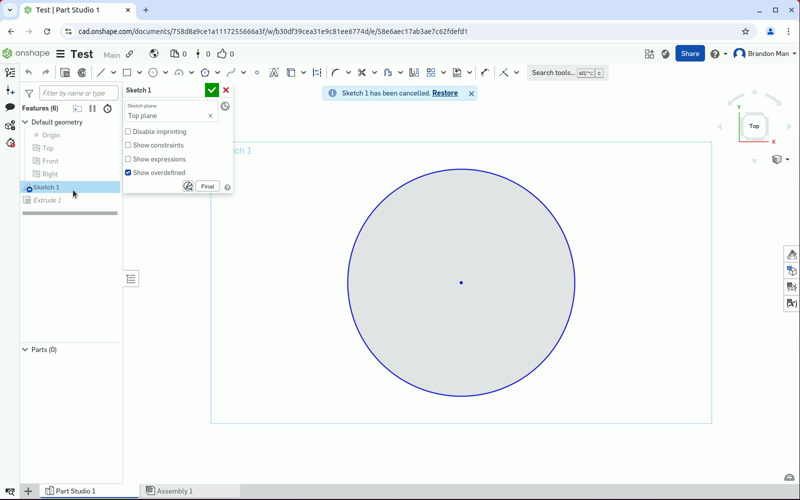
mouse_move(229, 92)
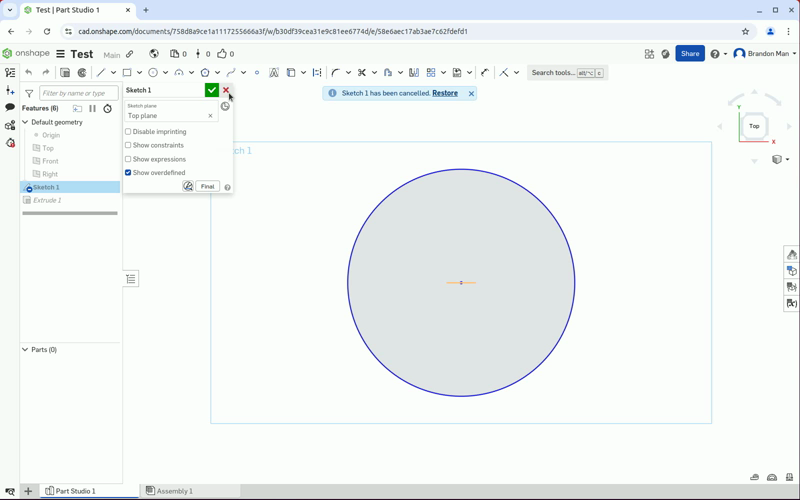
click(229, 92)
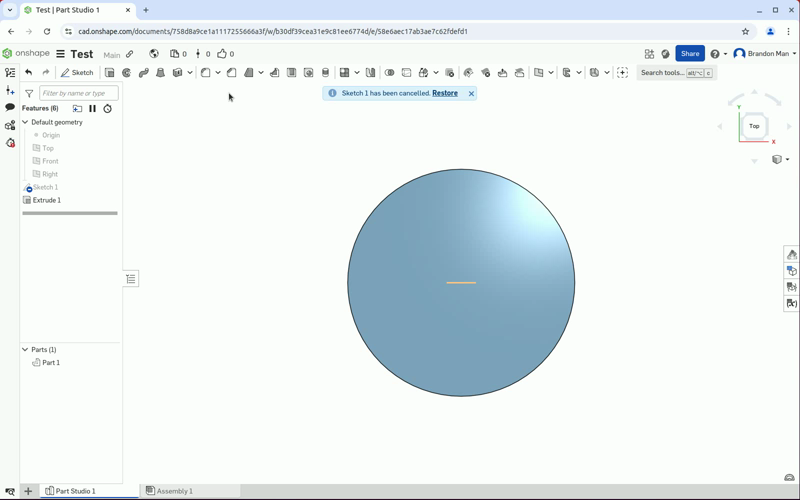
mouse_move(541, 75)
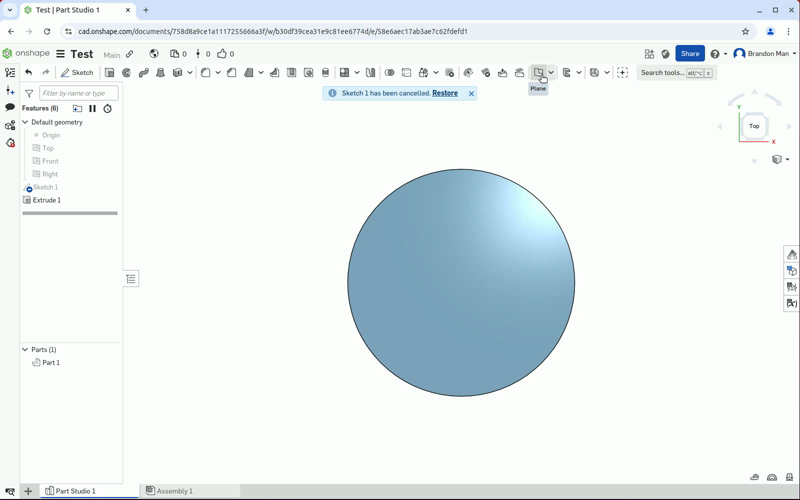
click(541, 75)
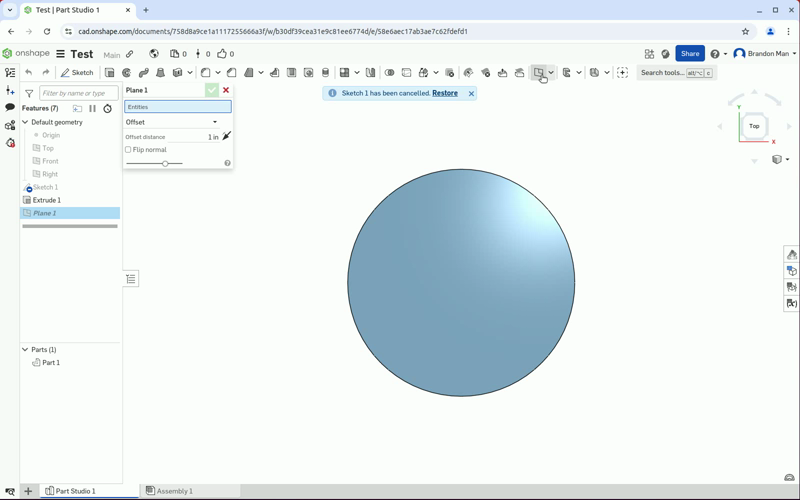
mouse_move(73, 150)
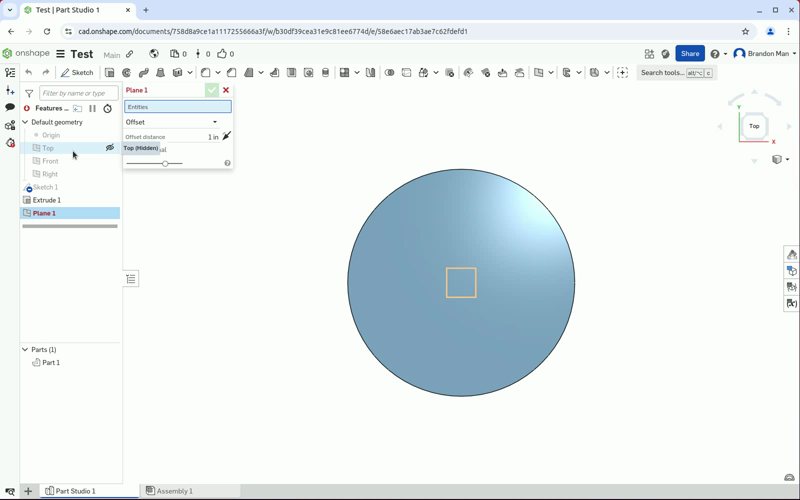
click(73, 150)
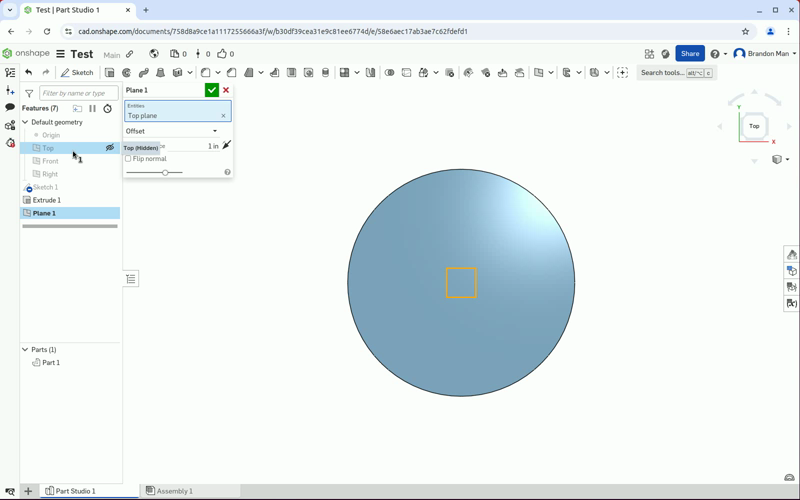
key(tab, 2)
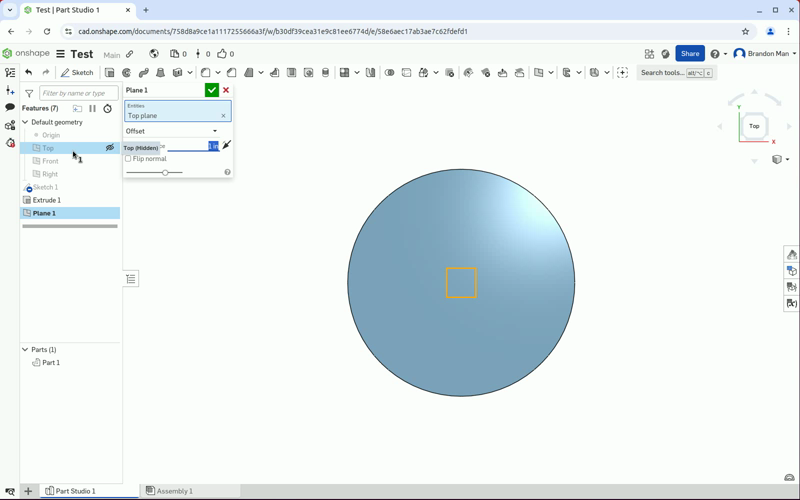
text(23.108)
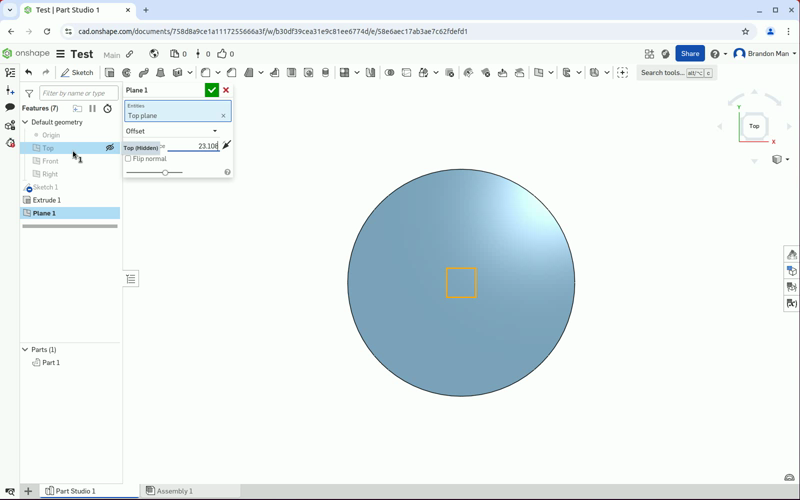
key(enter, 2)
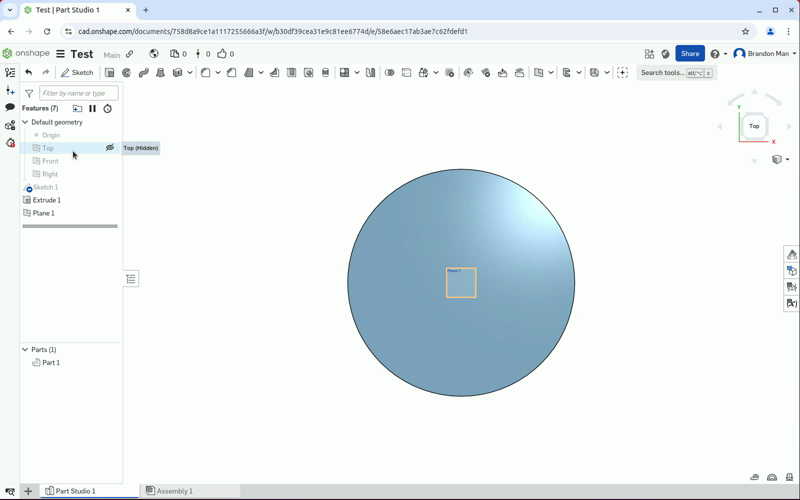
key(shift+s)
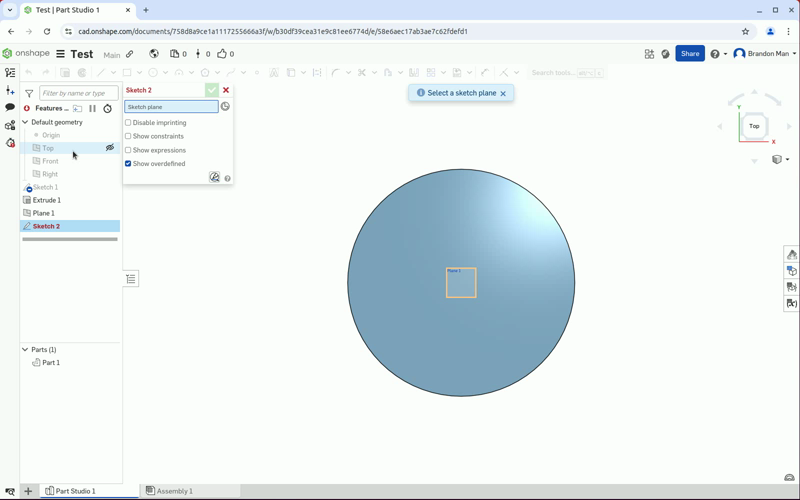
mouse_move(73, 215)
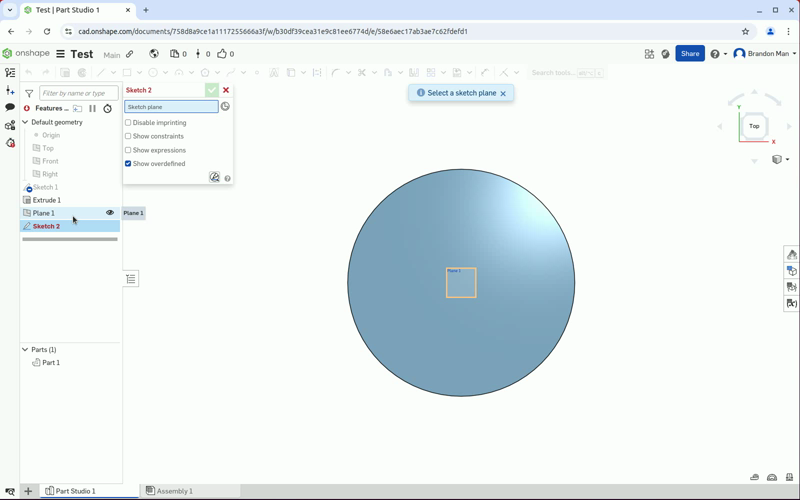
click(73, 215)
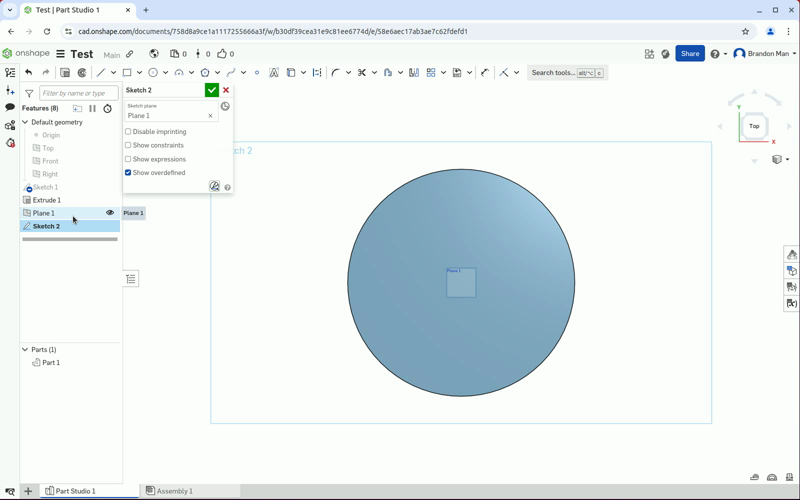
mouse_move(73, 352)
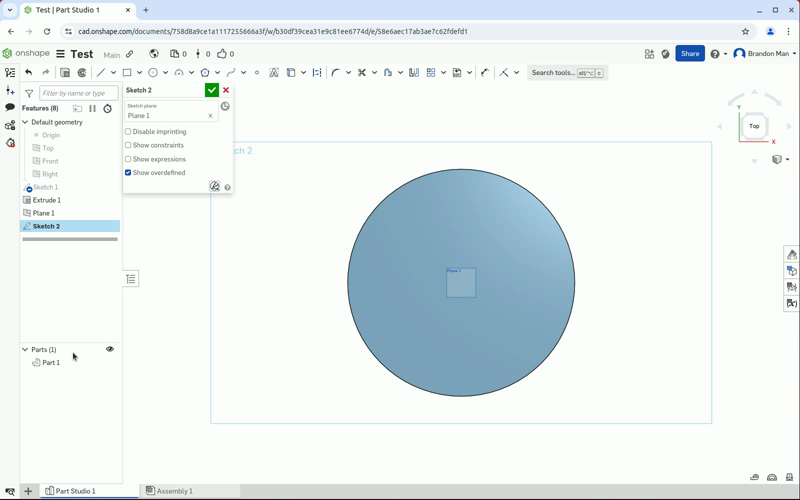
key(y)
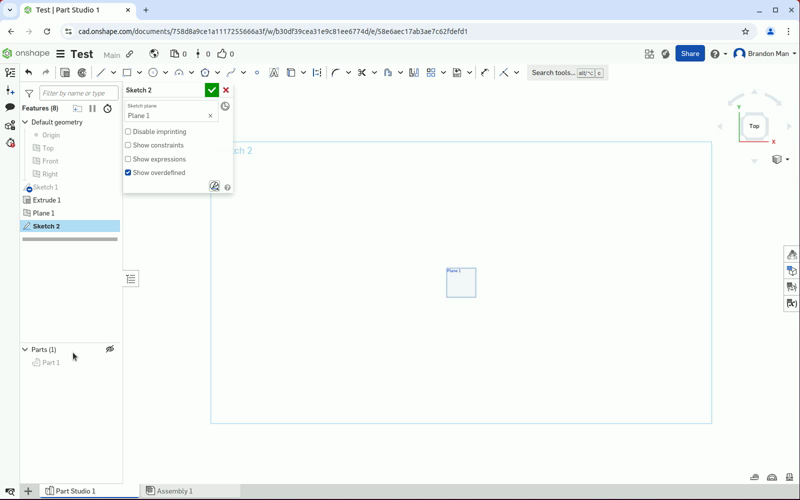
key(l)
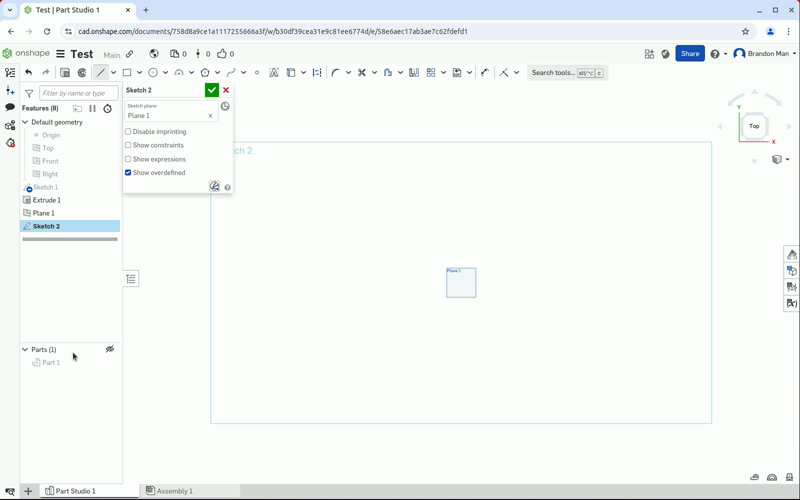
key_down(shift)
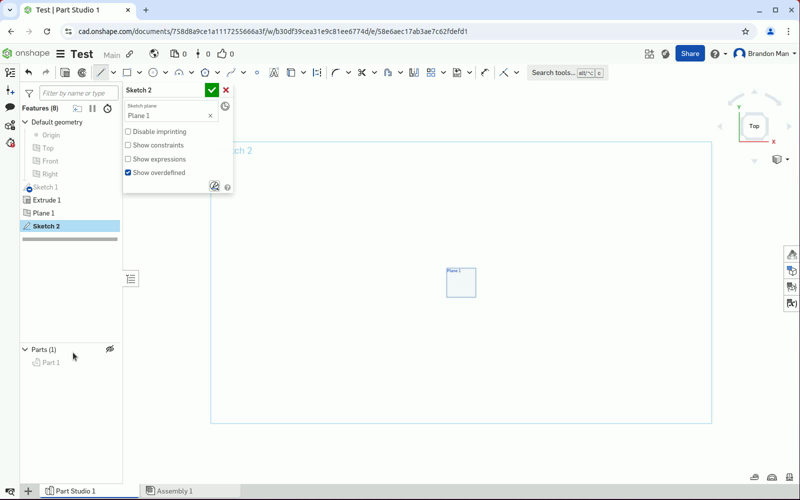
mouse_move(404, 327)
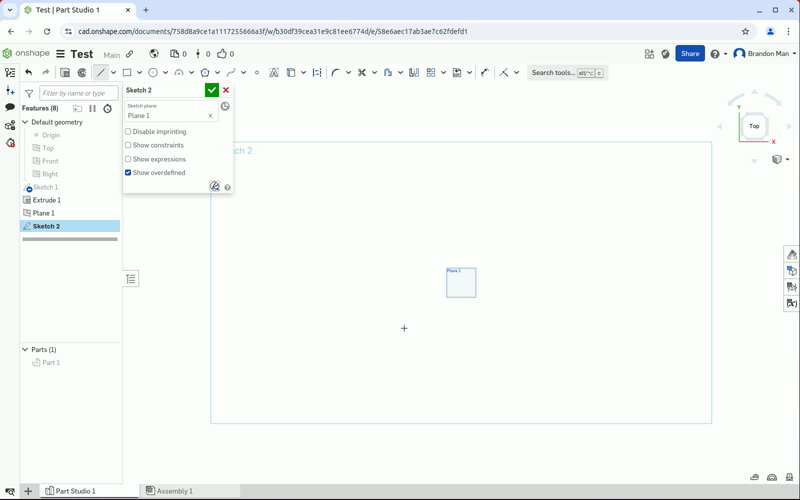
click(404, 327)
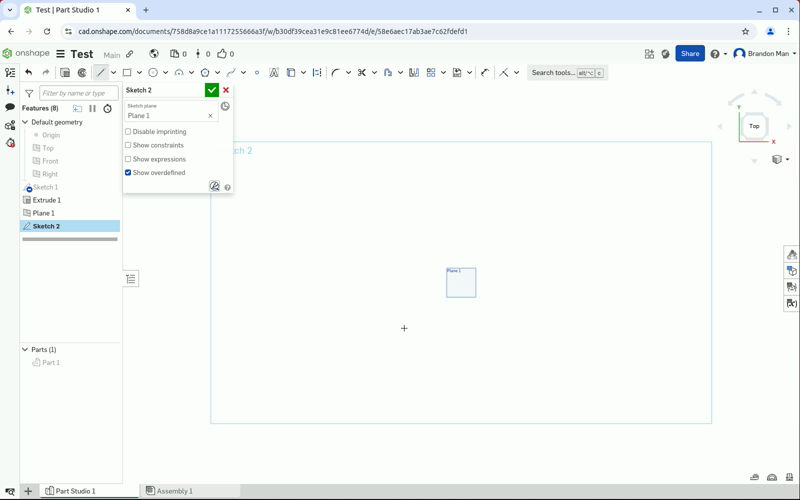
key_up(shift)
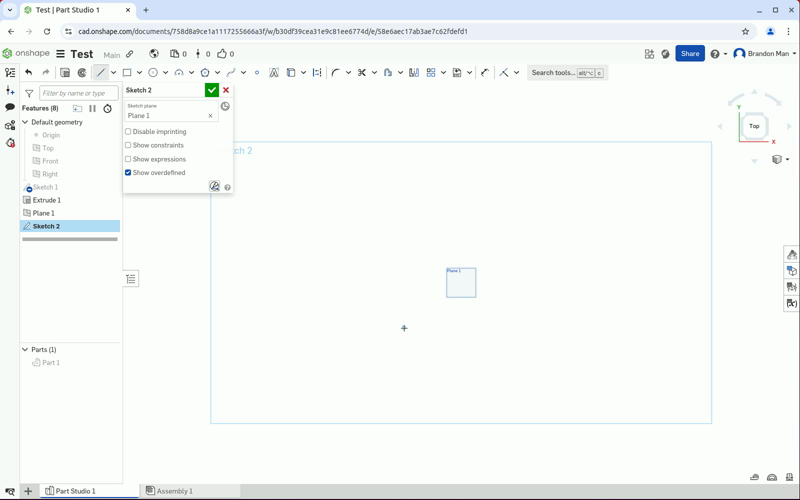
key_down(shift)
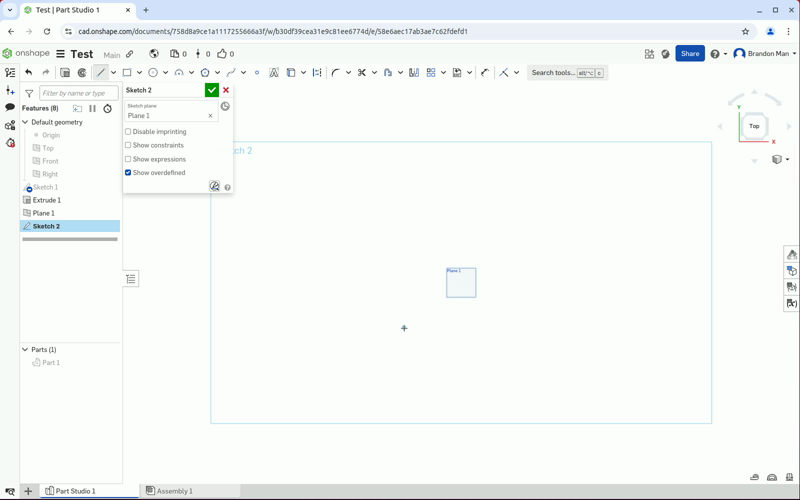
mouse_move(516, 327)
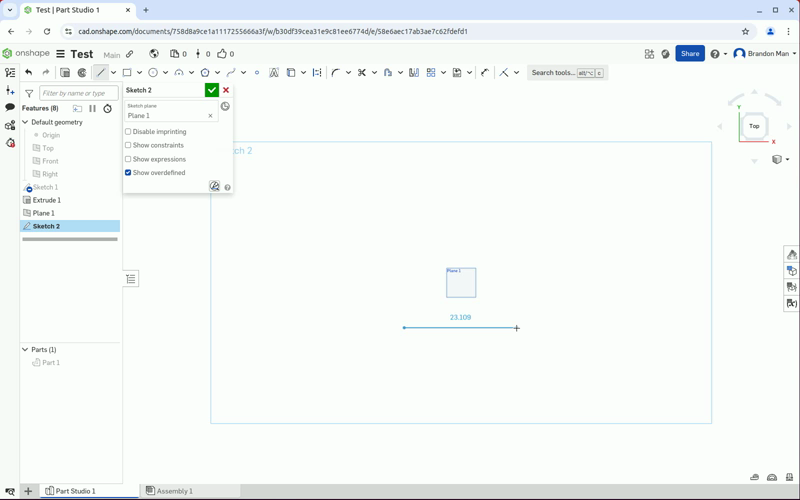
click(516, 327)
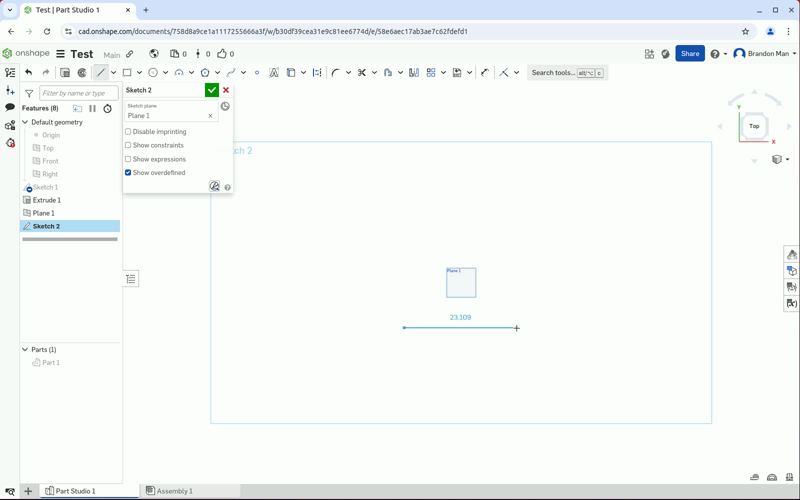
key_up(shift)
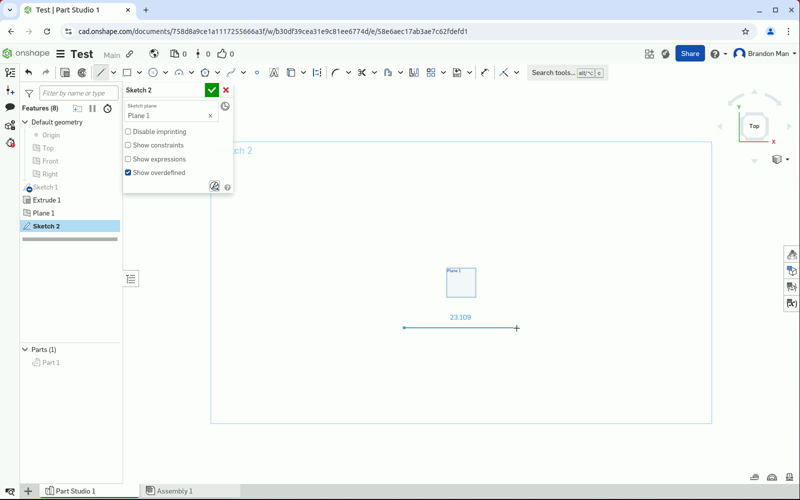
key_down(shift)
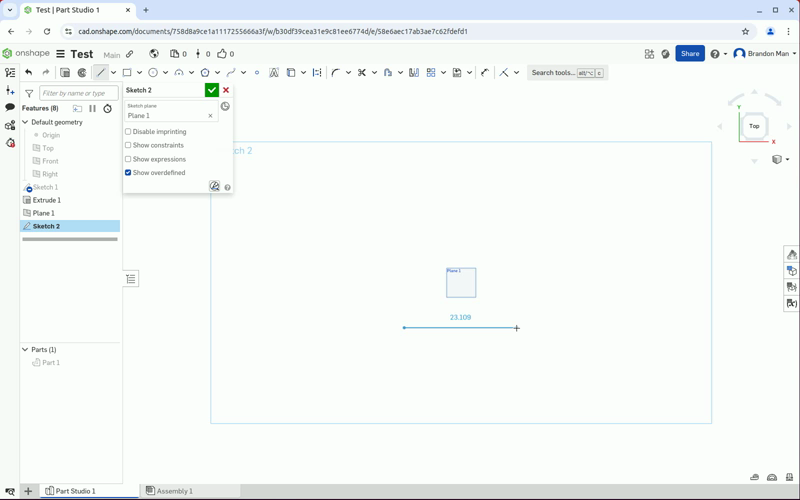
mouse_move(516, 237)
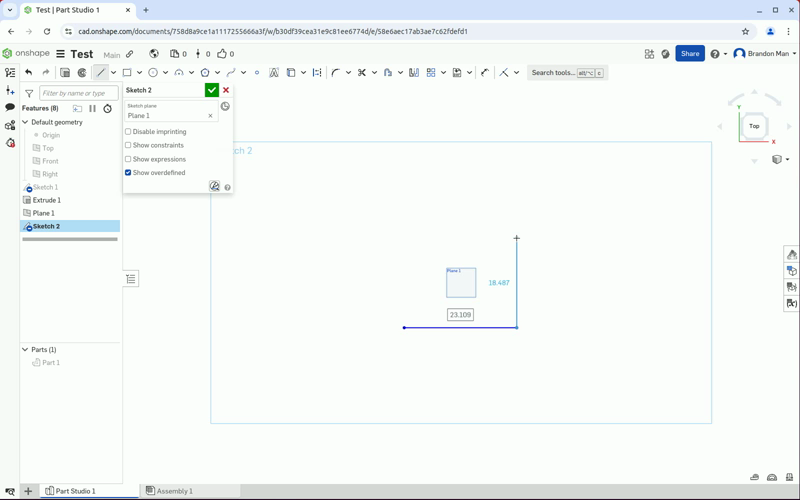
click(516, 237)
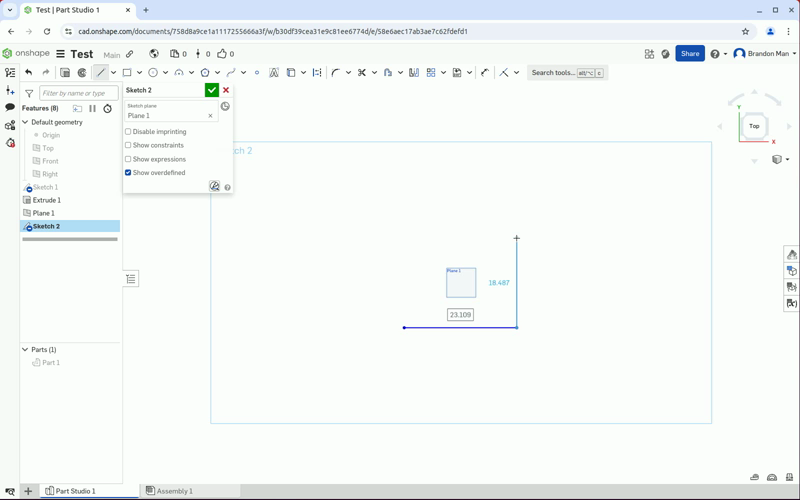
key_up(shift)
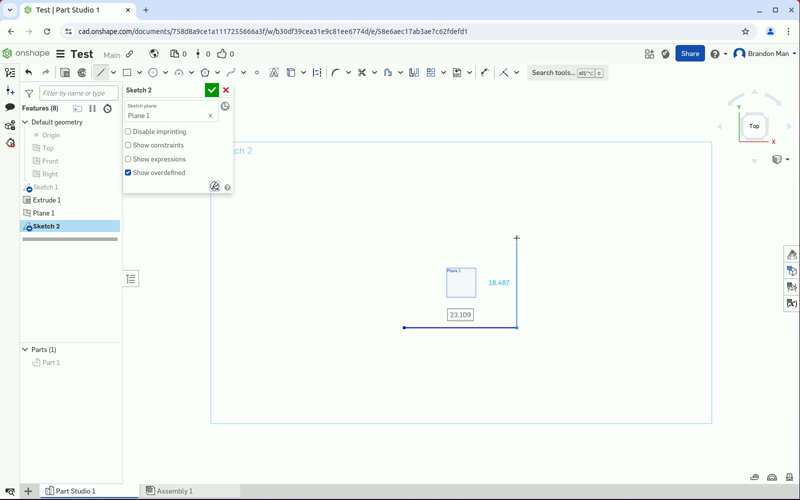
key_down(shift)
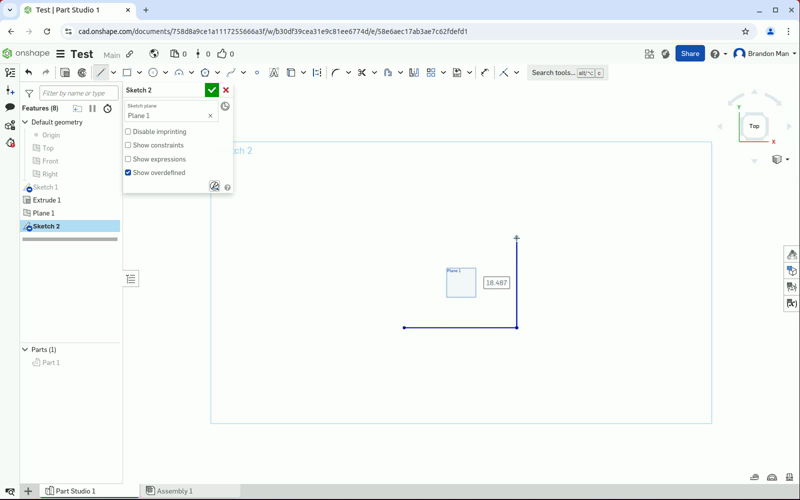
mouse_move(404, 237)
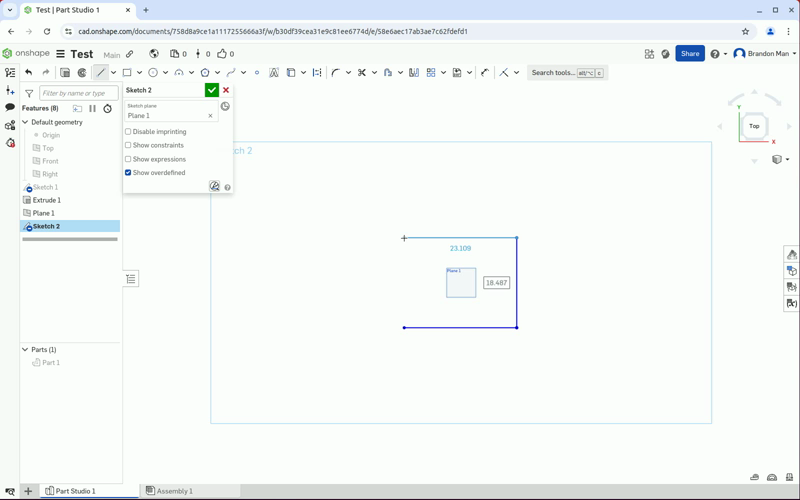
click(404, 237)
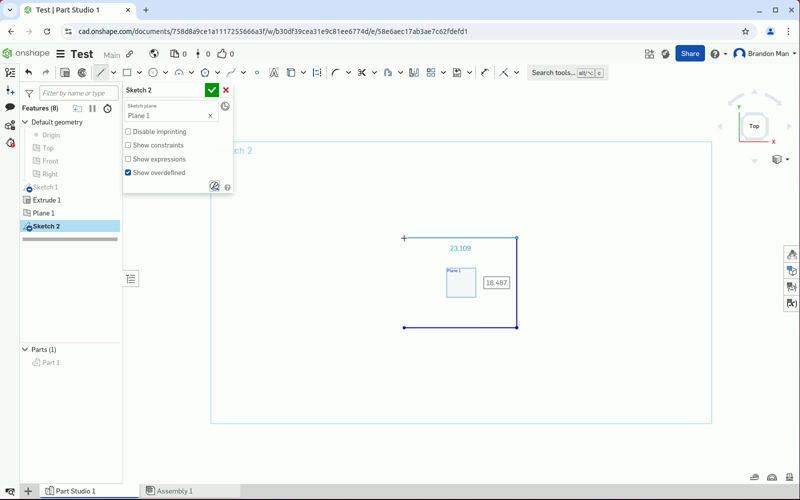
key_up(shift)
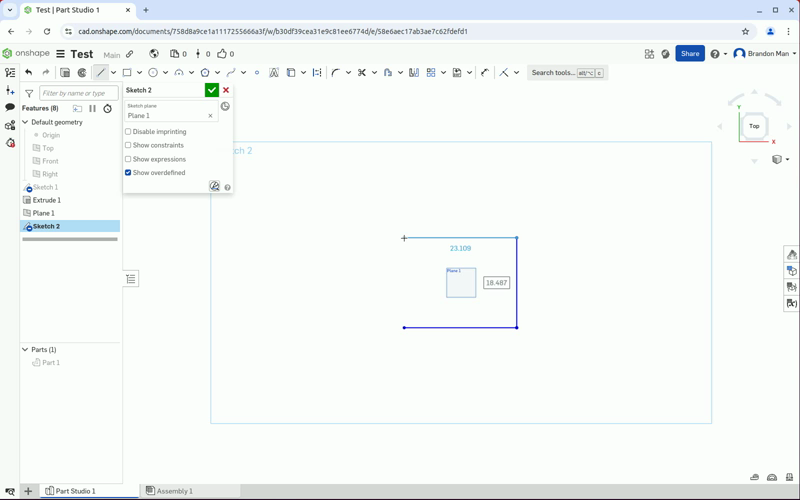
key_down(shift)
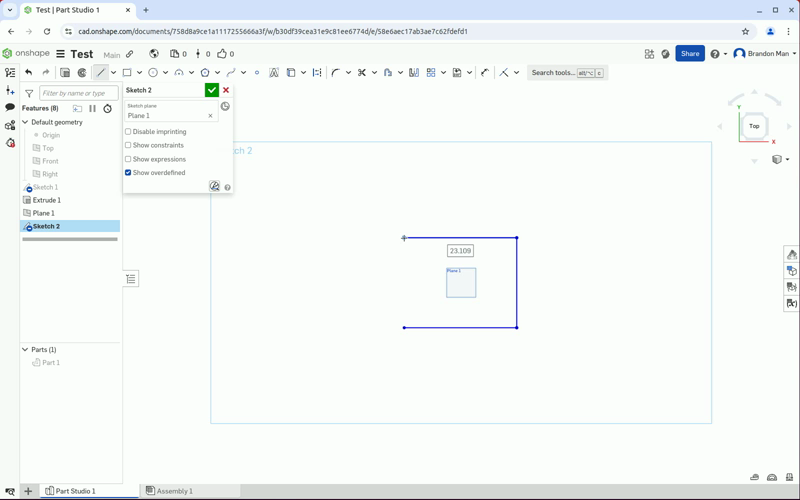
mouse_move(404, 327)
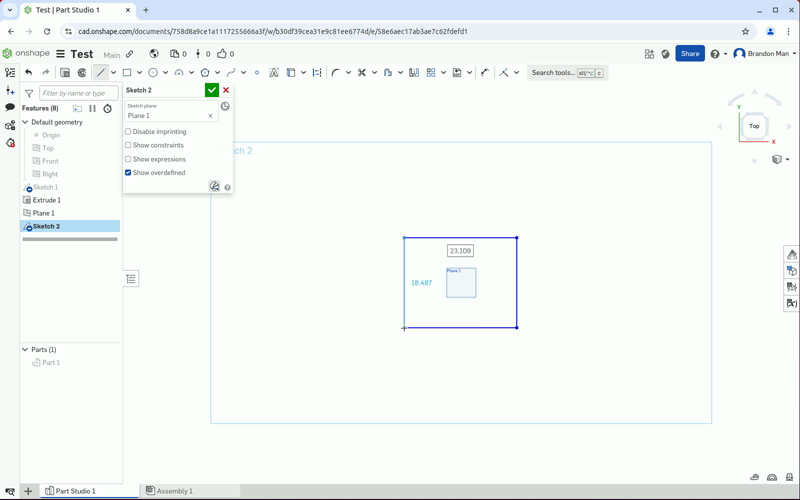
key_up(shift)
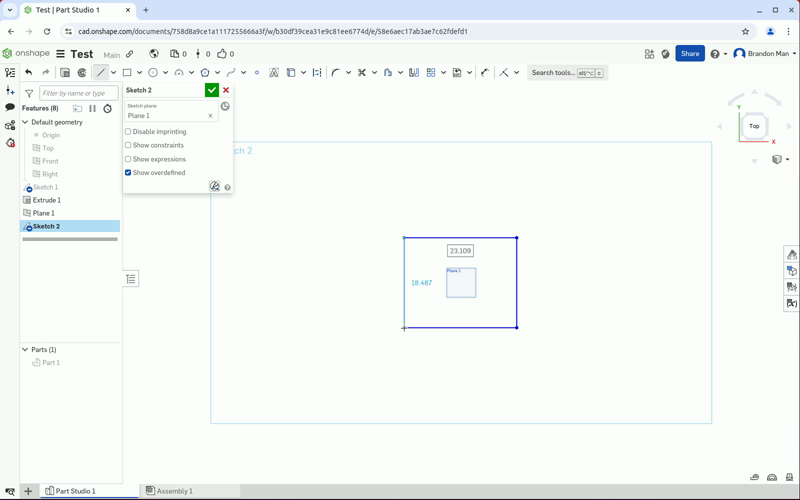
click(404, 327)
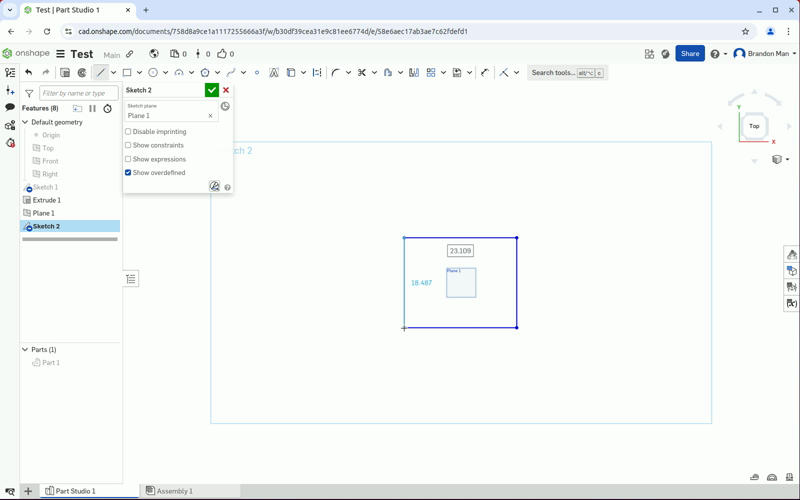
key(esc)
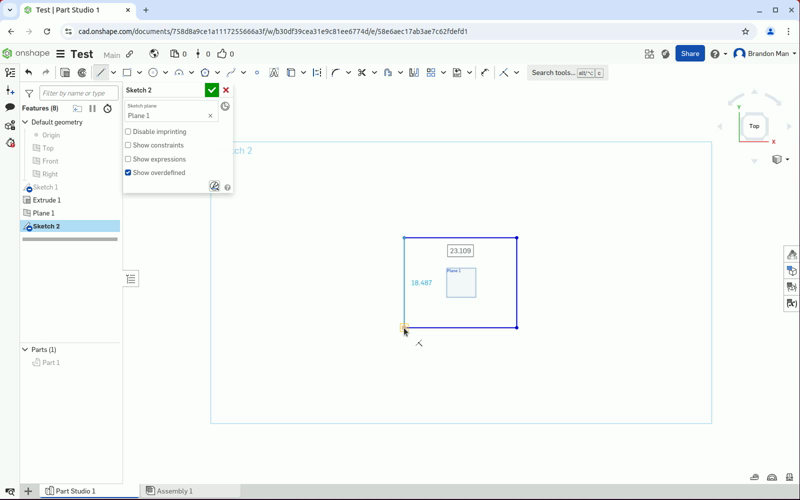
mouse_move(415, 257)
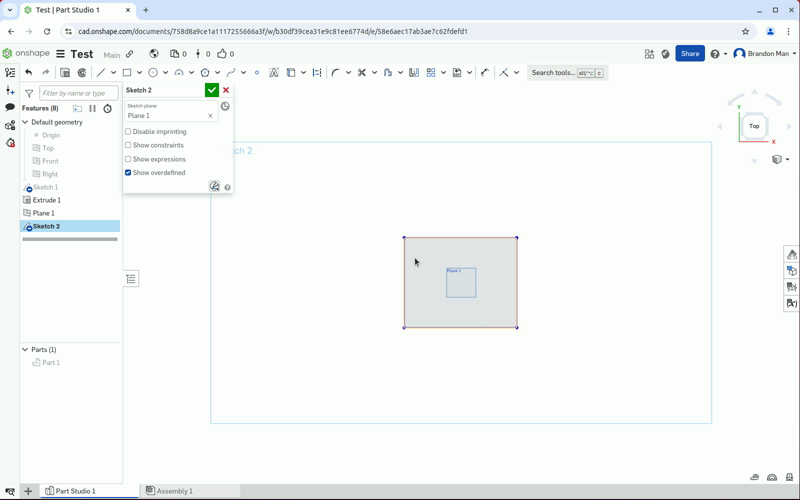
click(415, 257)
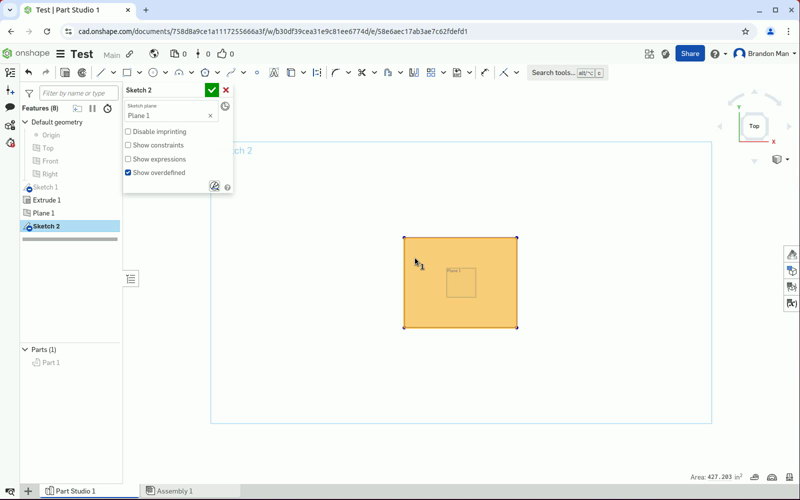
mouse_move(73, 352)
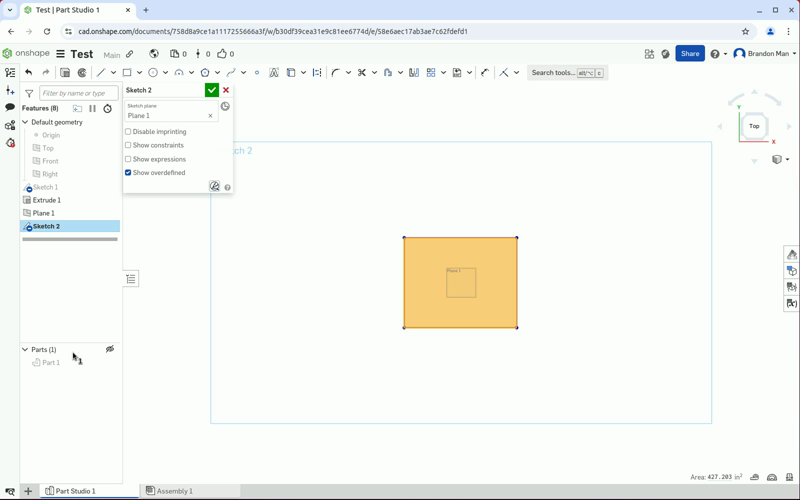
key(shift+y)
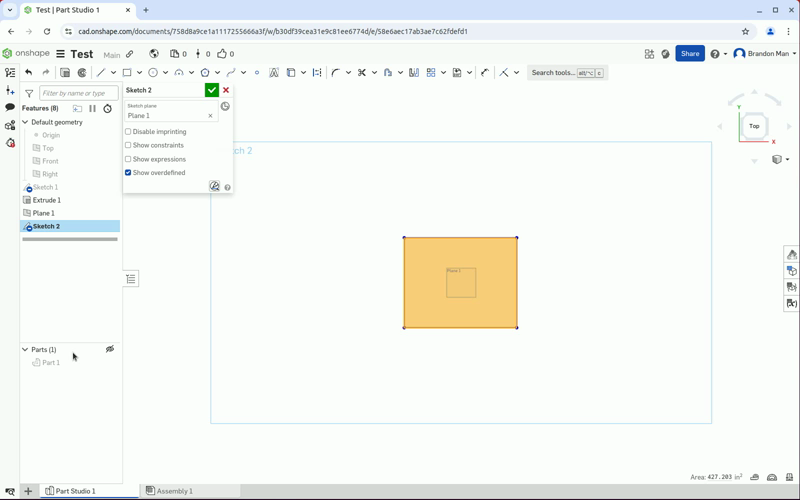
key(shift+e)
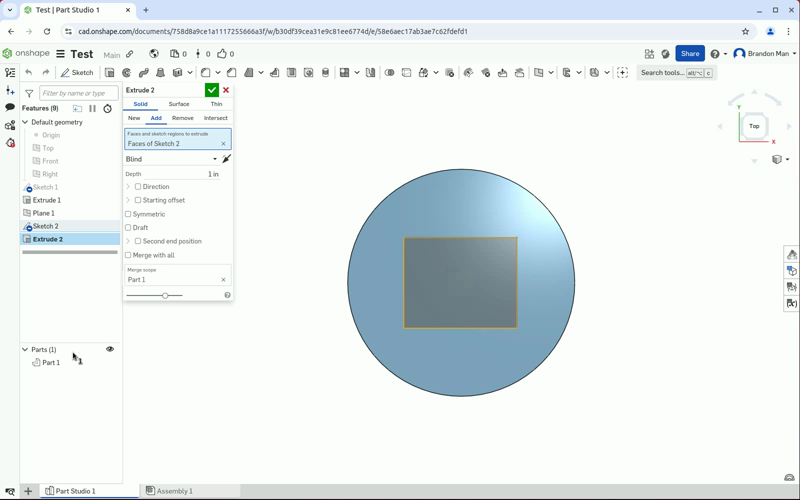
mouse_move(143, 106)
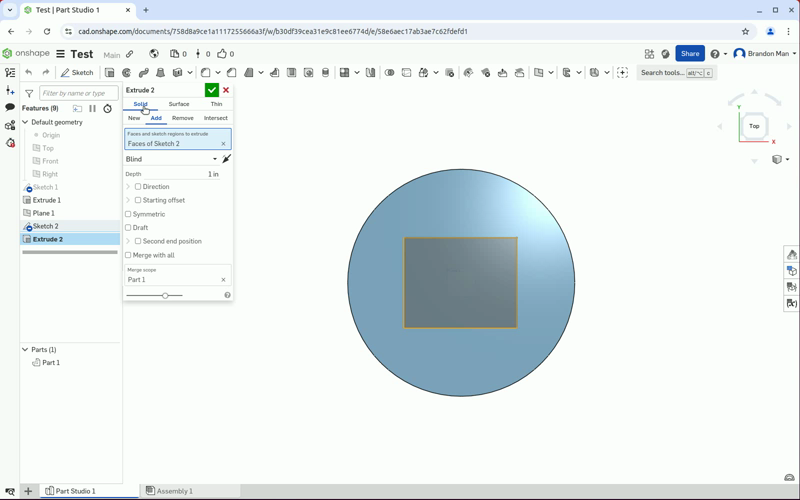
click(143, 106)
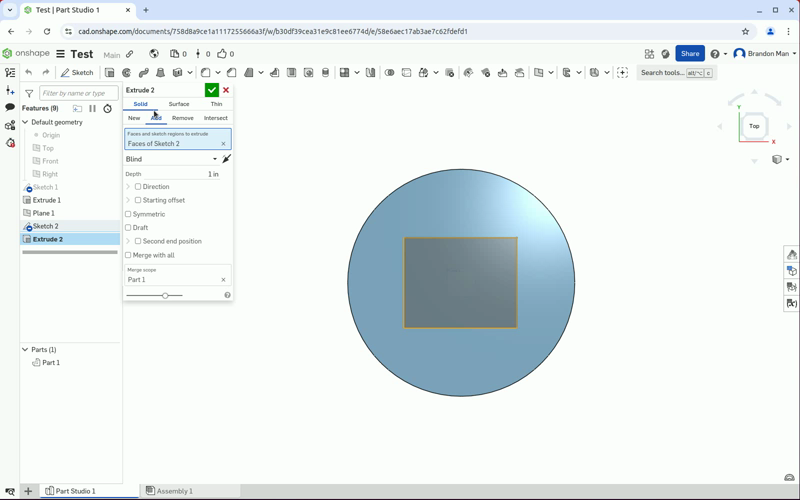
mouse_move(186, 120)
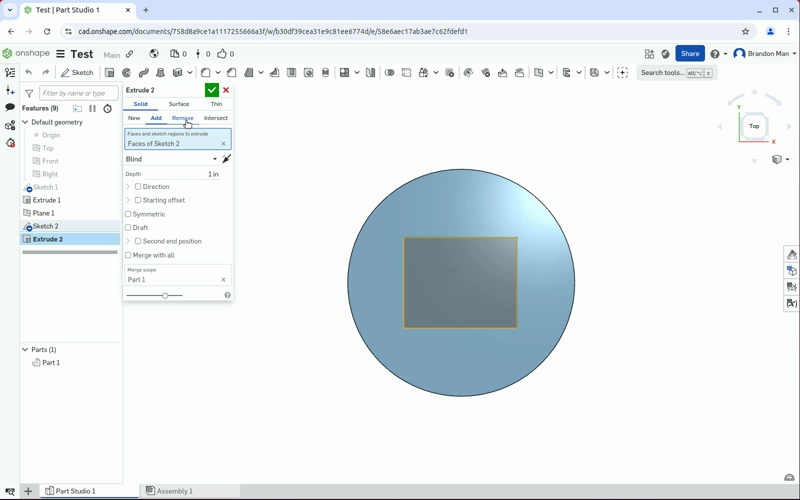
click(186, 120)
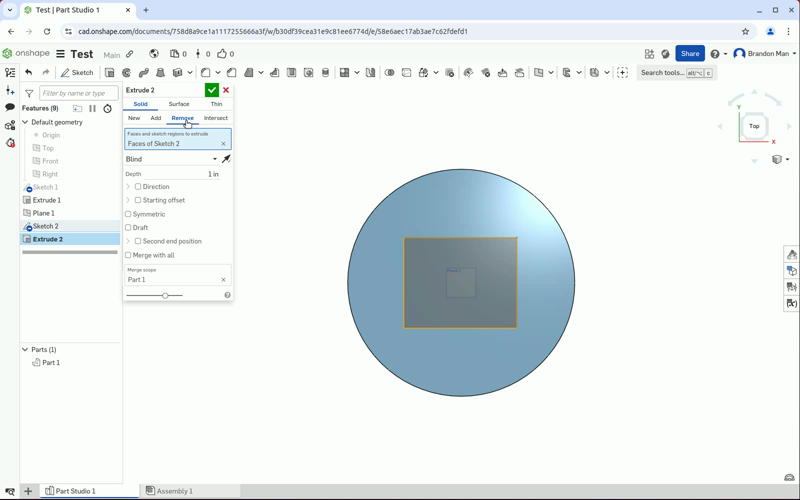
key(tab, 4)
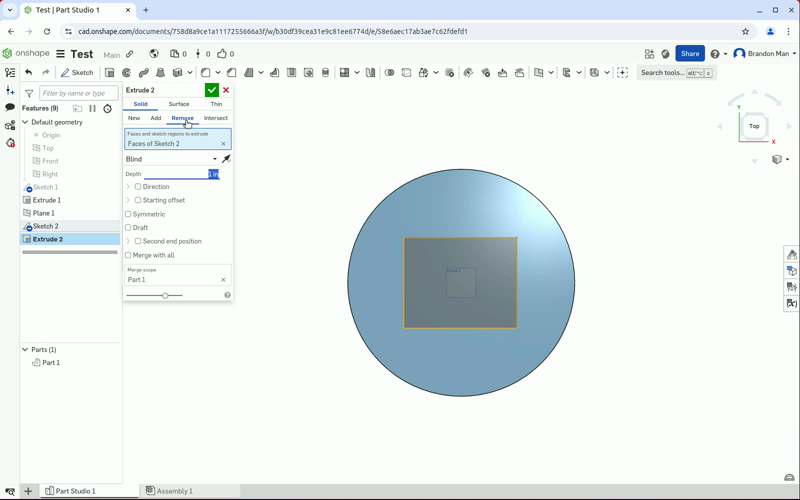
text(9.147)
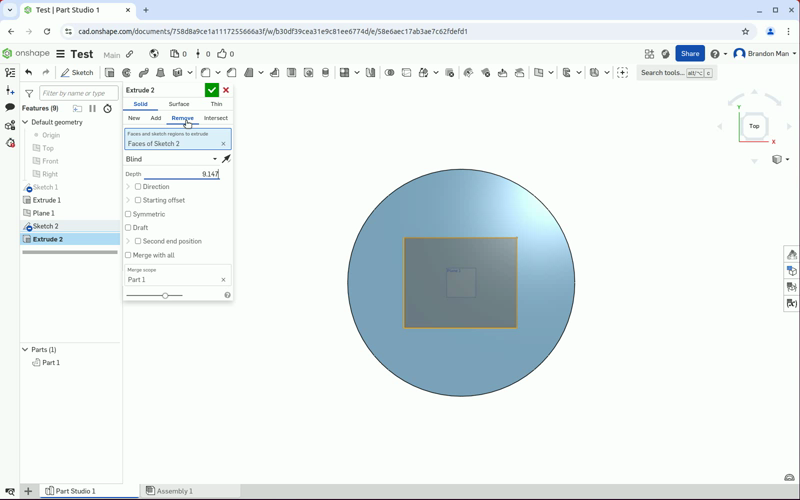
key(tab, 6)
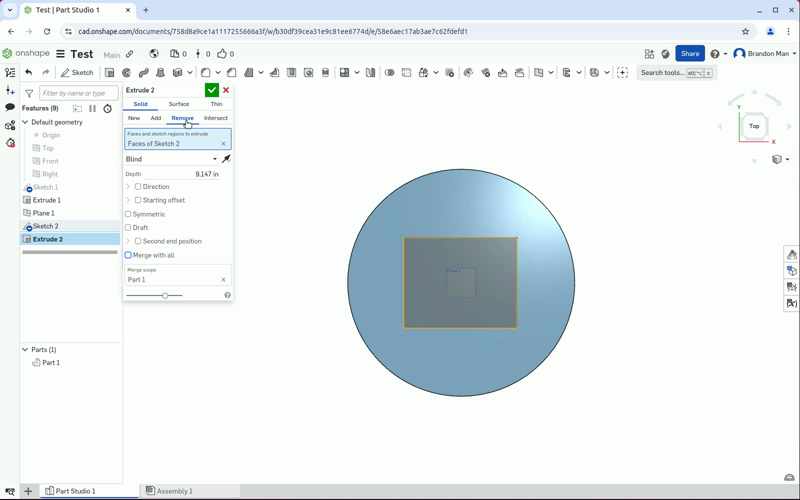
key(space)
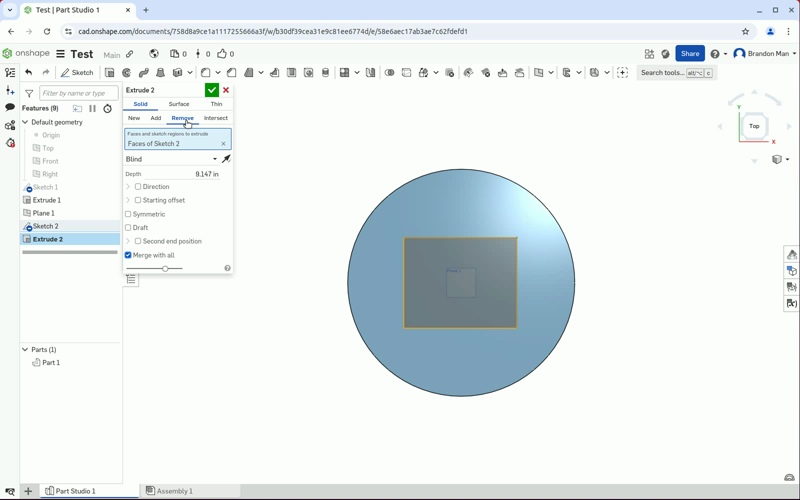
key(enter)
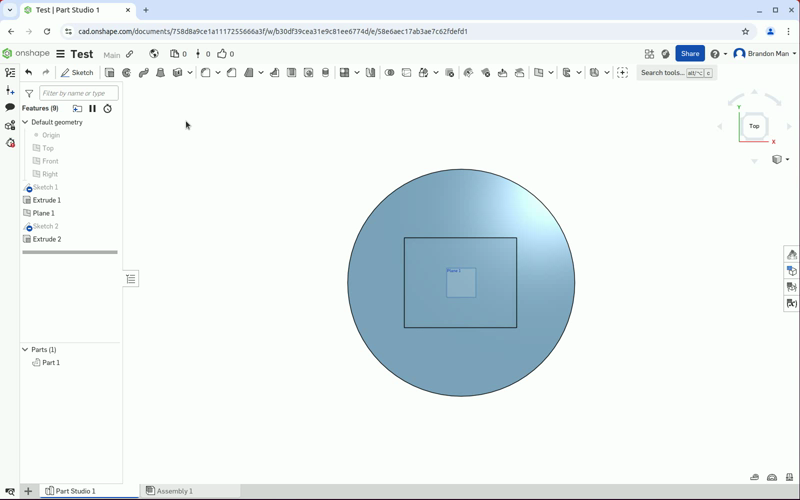
key(shift+h)
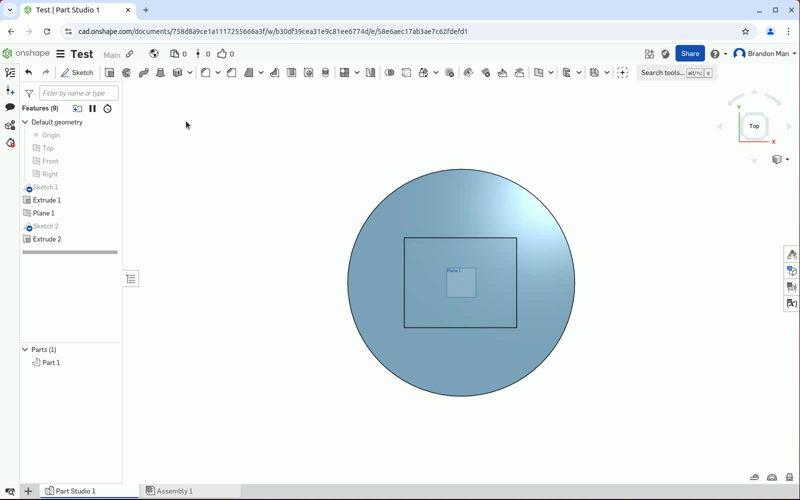
key(shift+h)
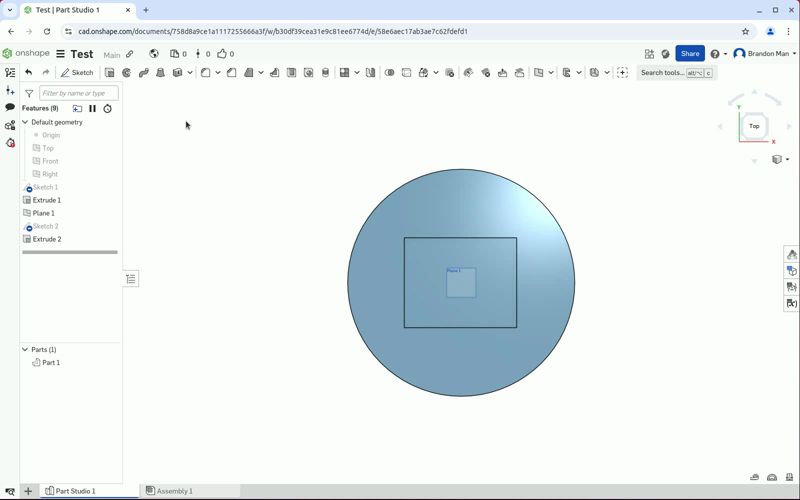
key(shift+7)
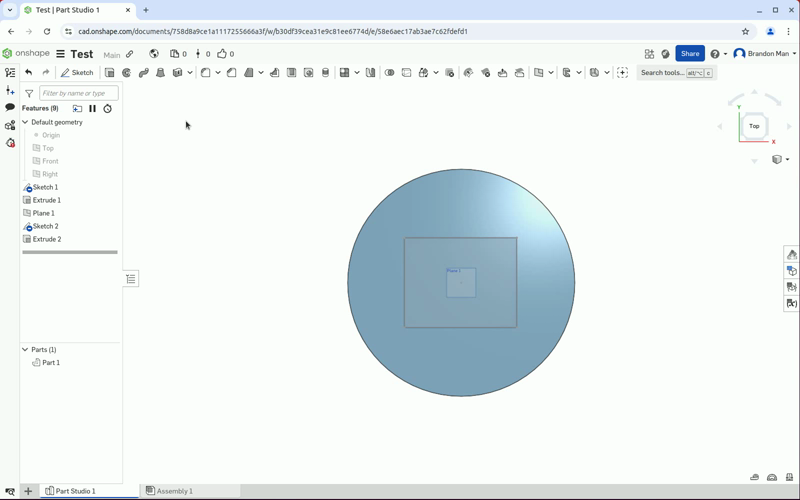
key(up, 3)
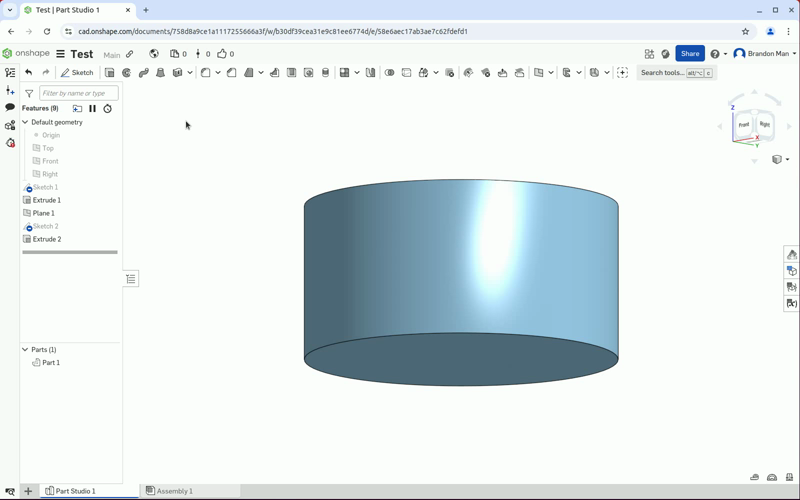
key(left, 3)
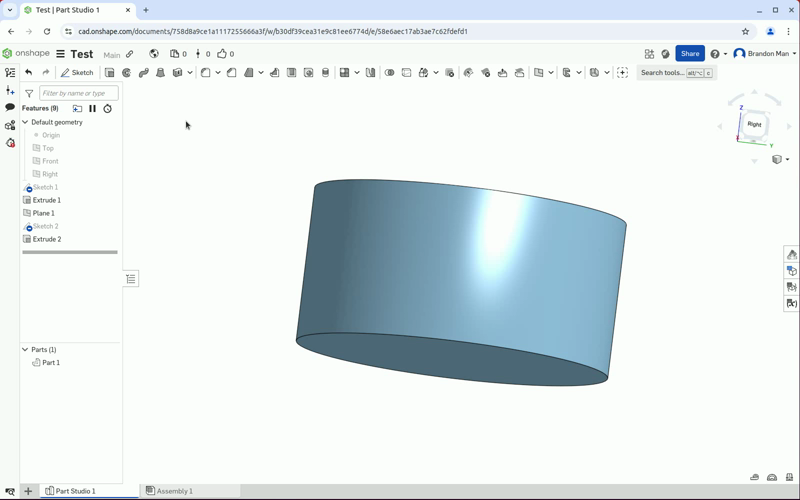
key(right, 3)
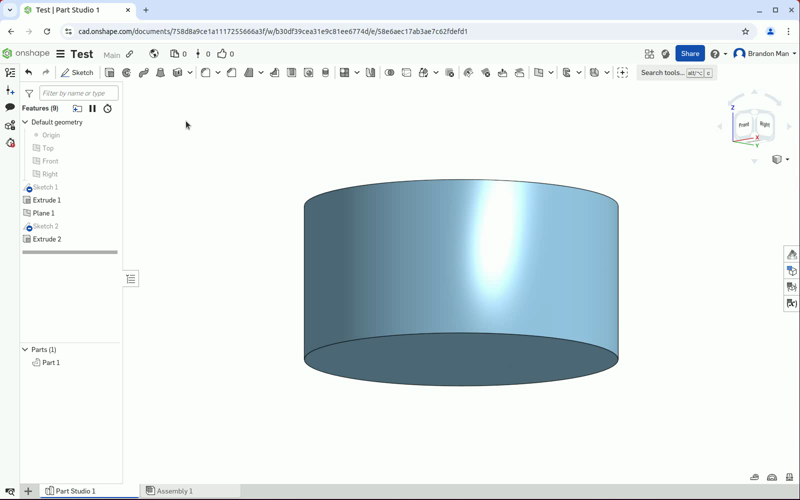
key(down, 3)
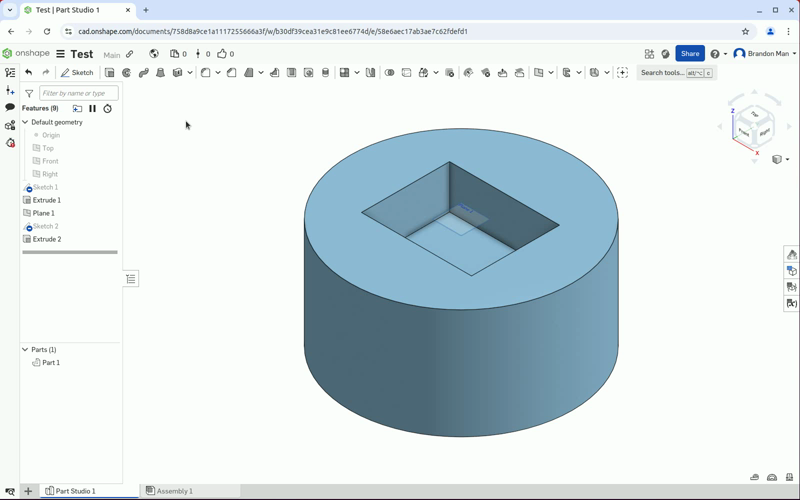
mouse_move(73, 189)
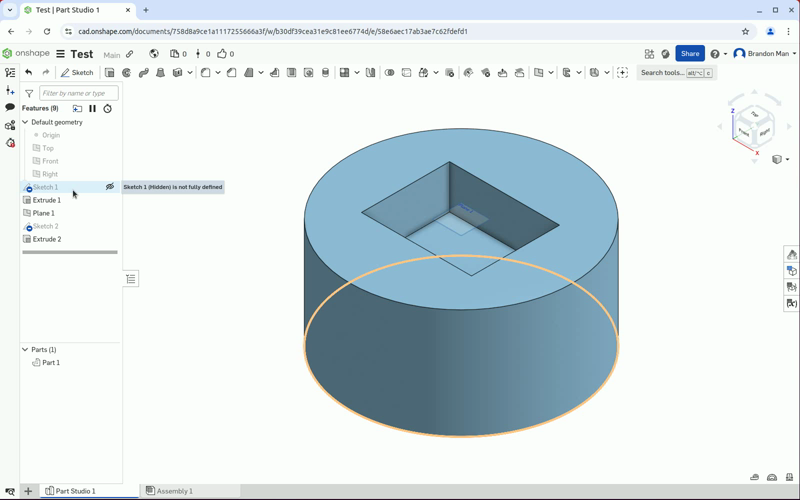
click(73, 189)